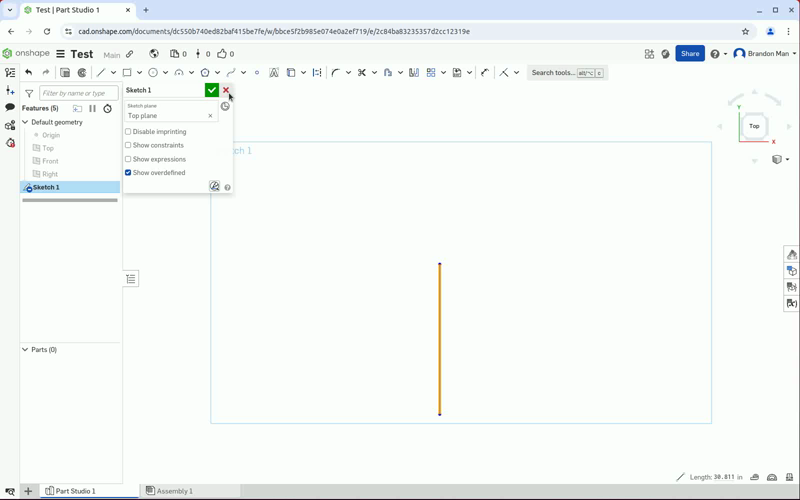
key(shift+h)
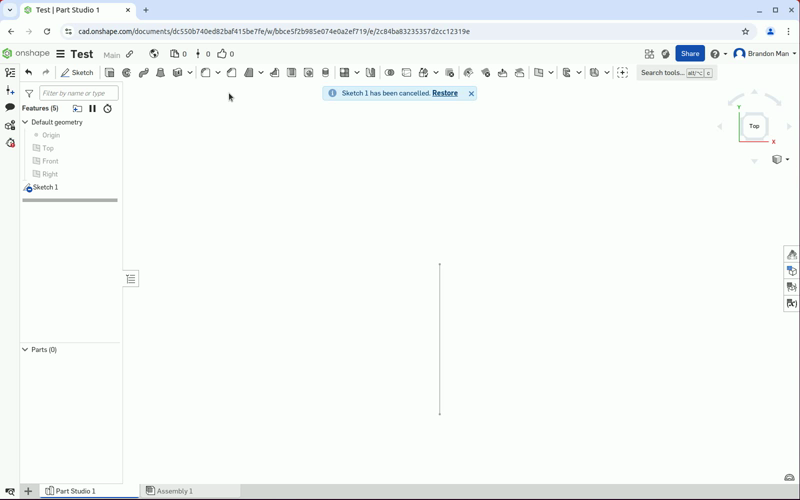
mouse_move(73, 352)
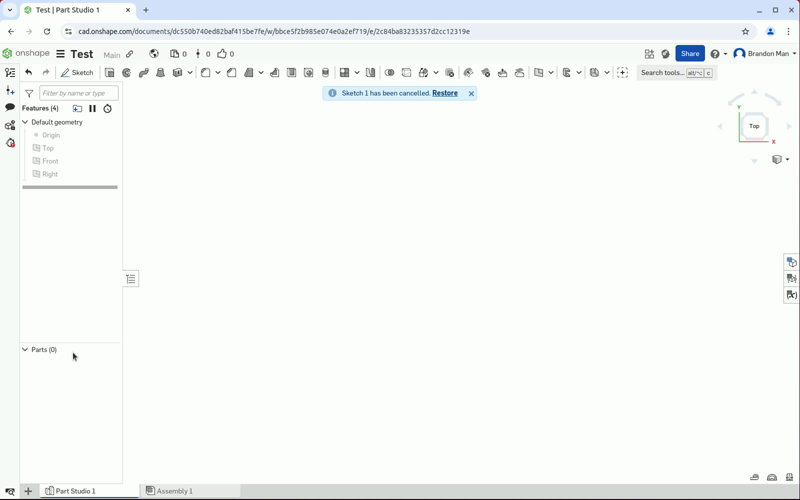
key(y)
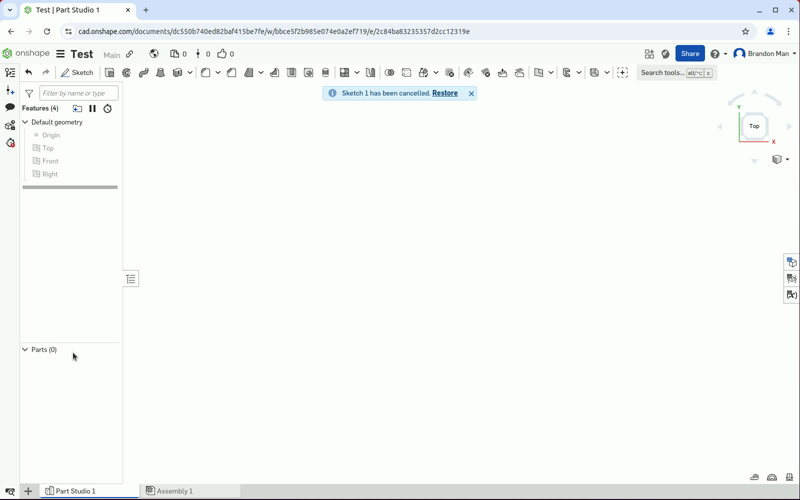
key(shift+p)
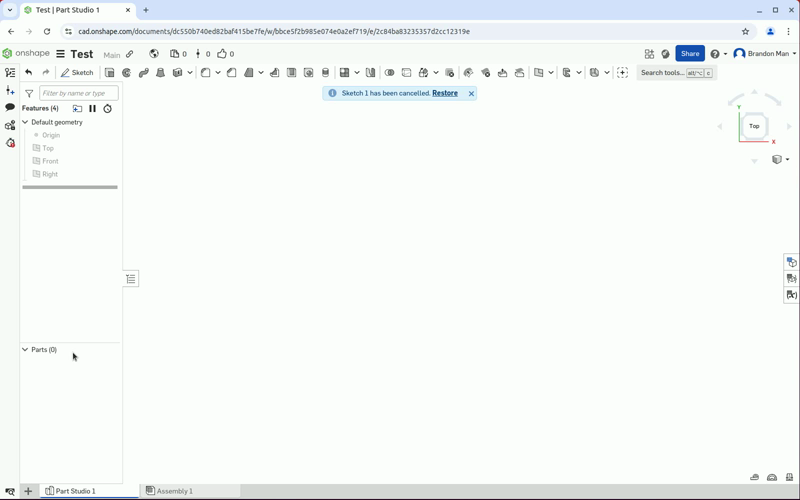
key(space)
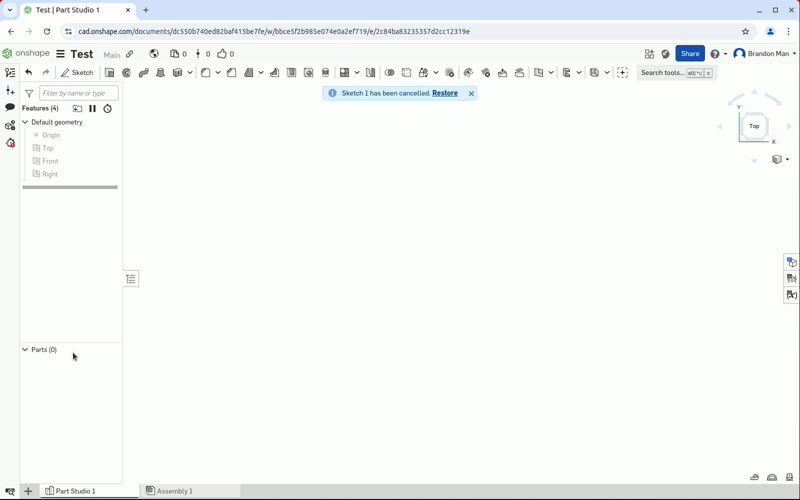
key_down(shift)
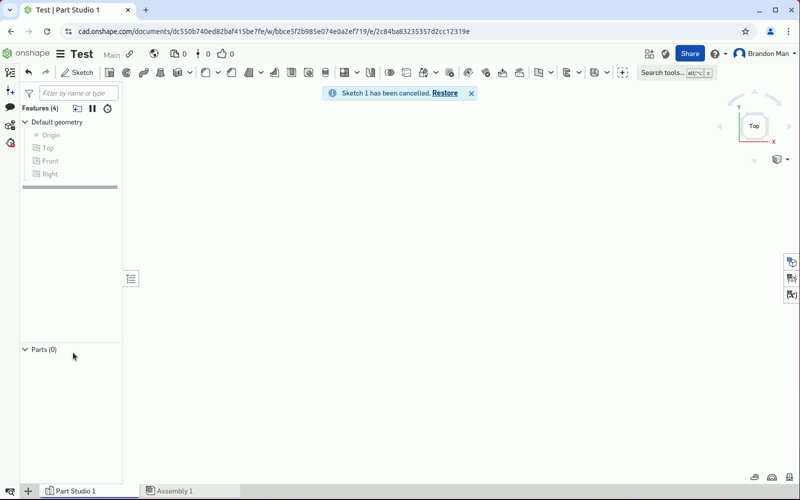
key(up)
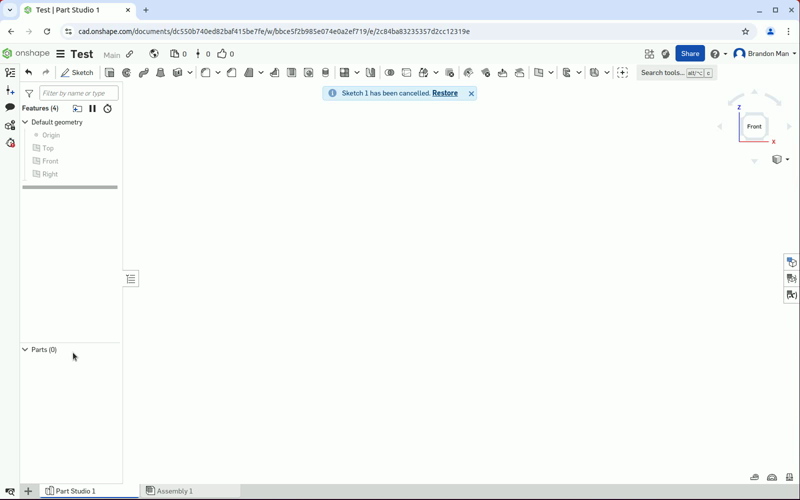
key_up(shift)
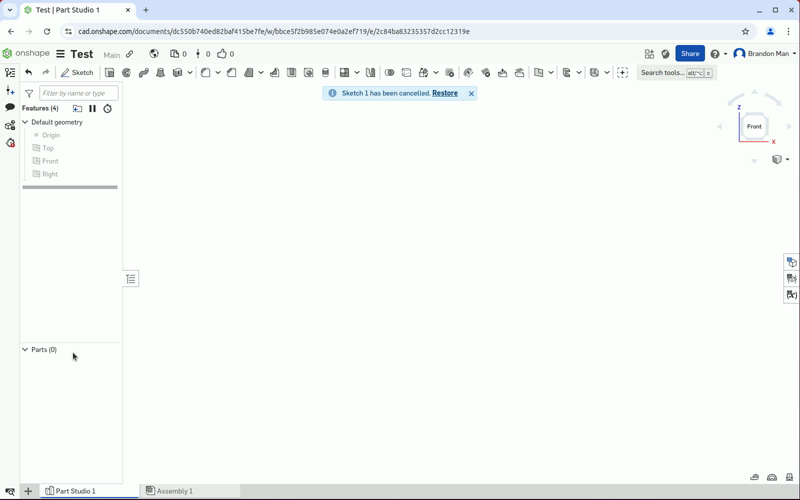
mouse_move(73, 352)
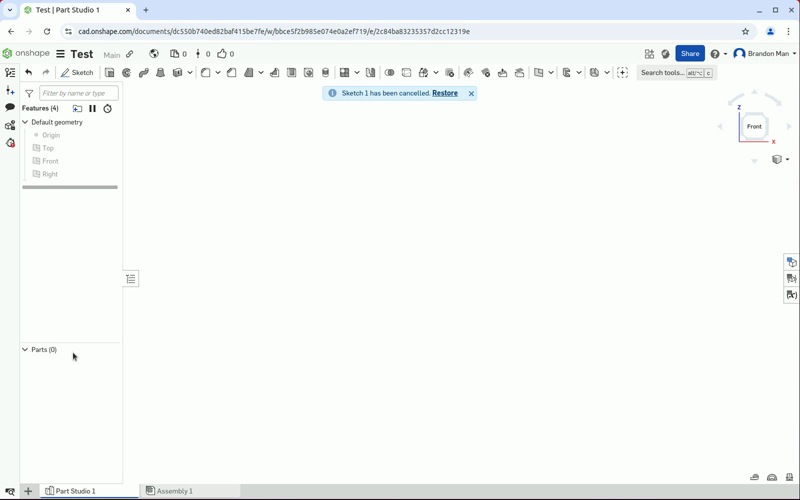
key(shift+y)
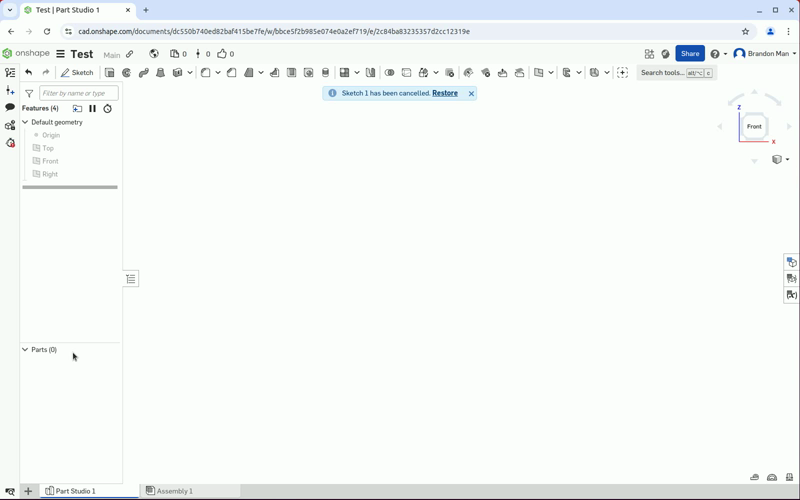
key(shift+s)
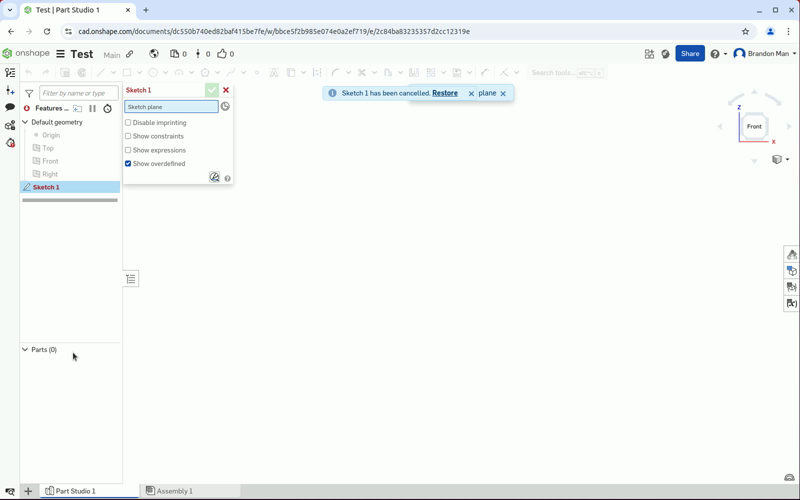
mouse_move(73, 163)
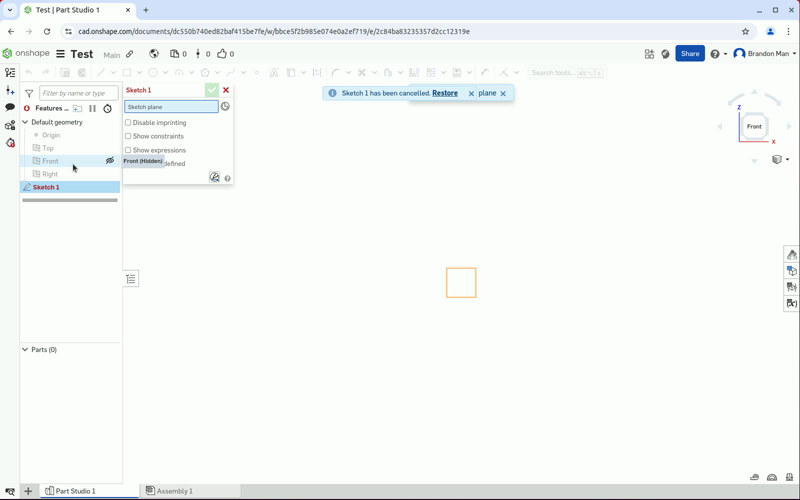
click(73, 163)
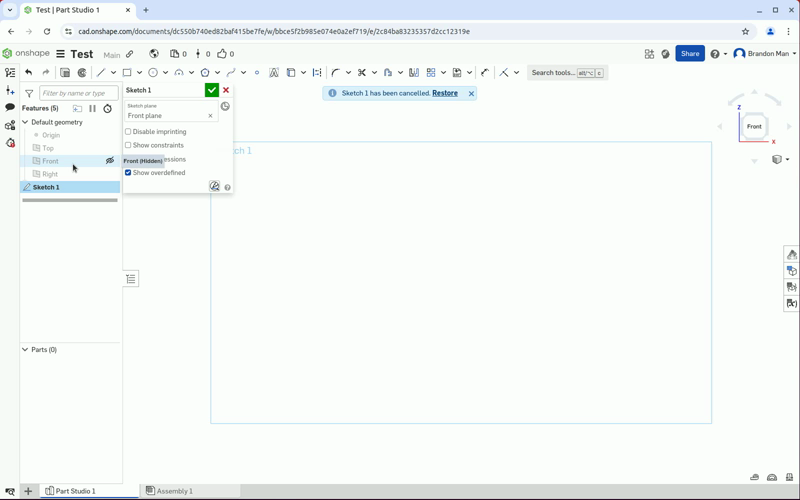
mouse_move(73, 352)
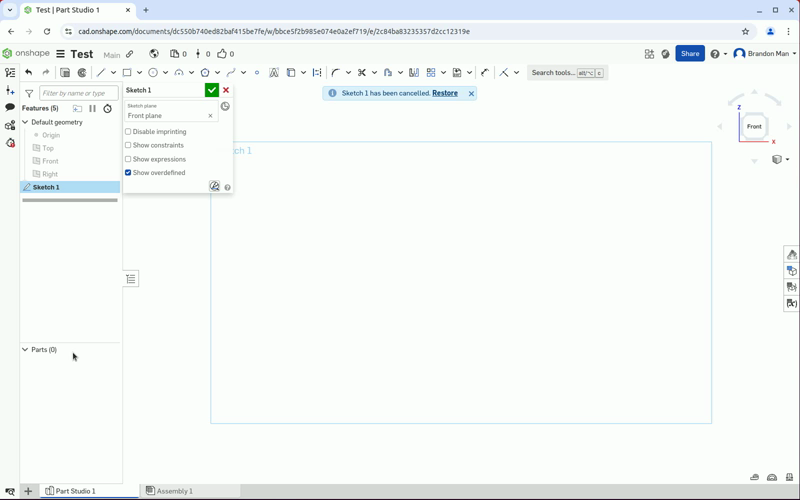
key(y)
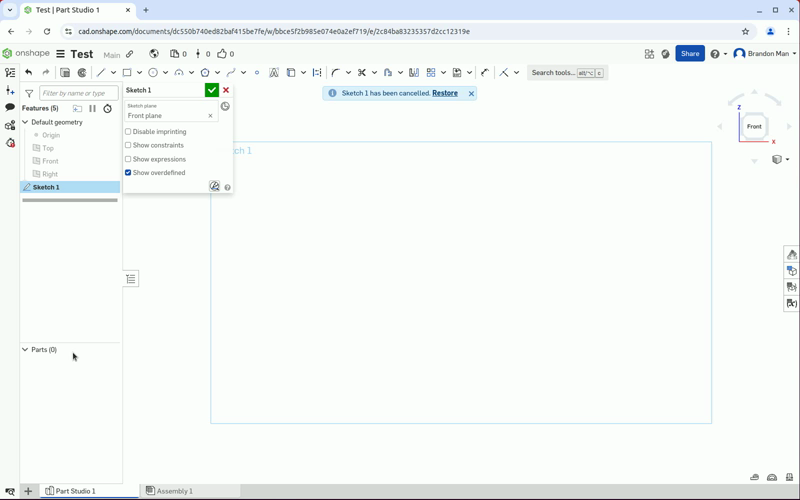
key(l)
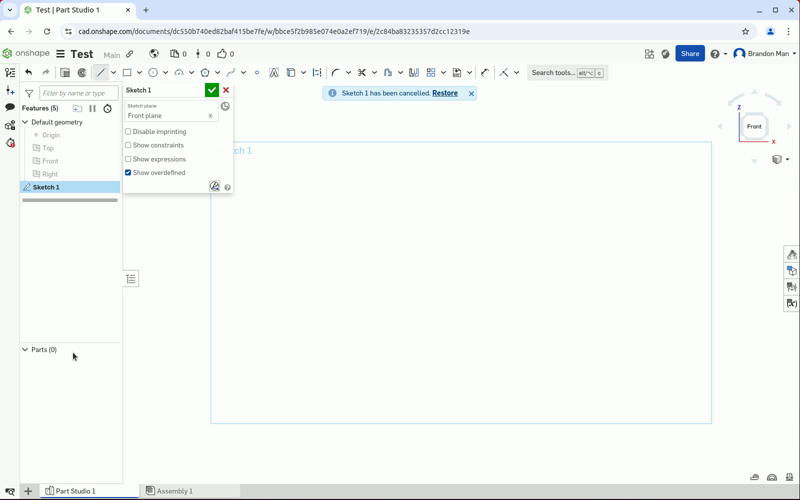
key_down(shift)
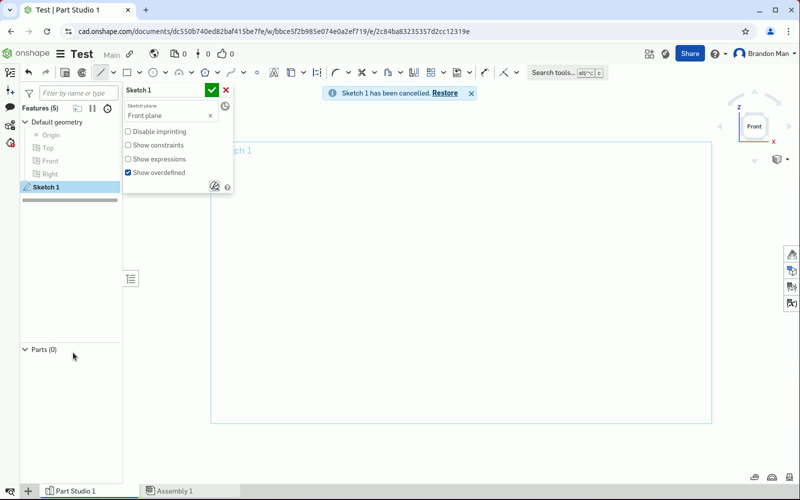
mouse_move(460, 282)
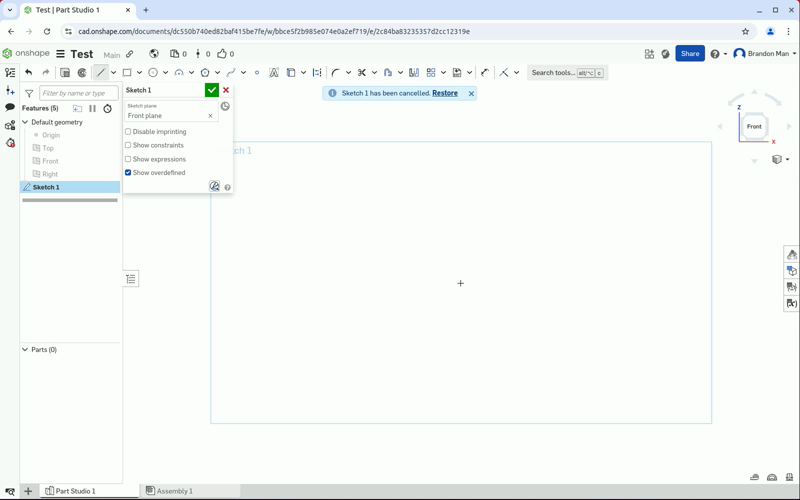
click(460, 282)
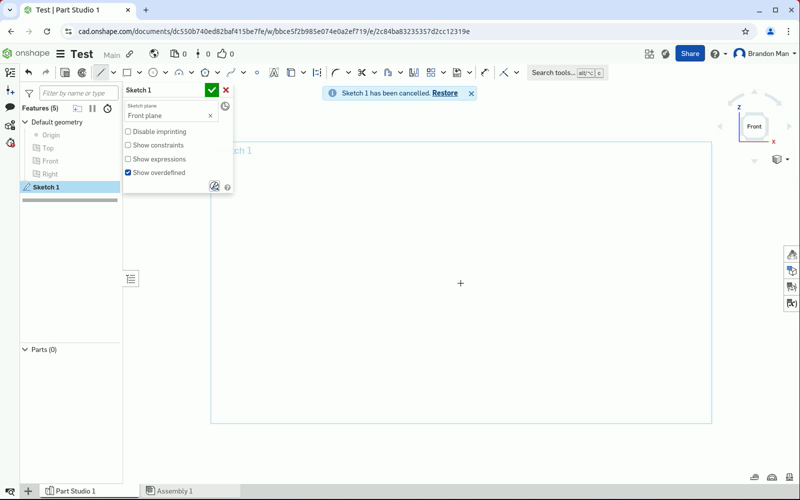
key_up(shift)
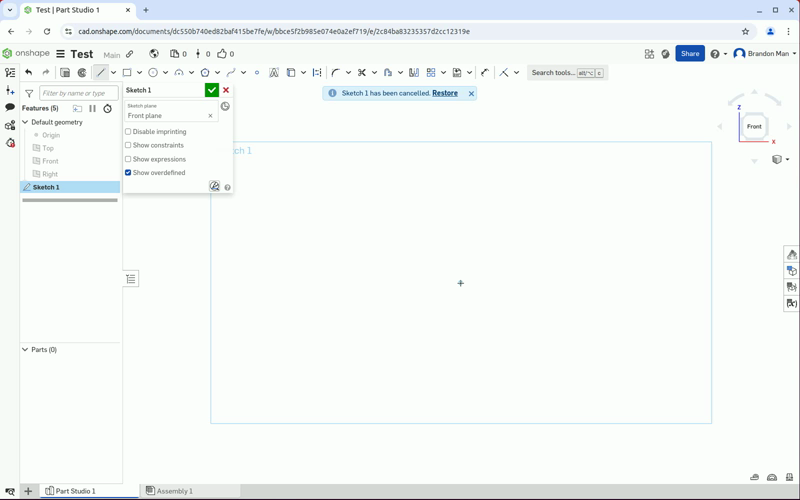
key_down(shift)
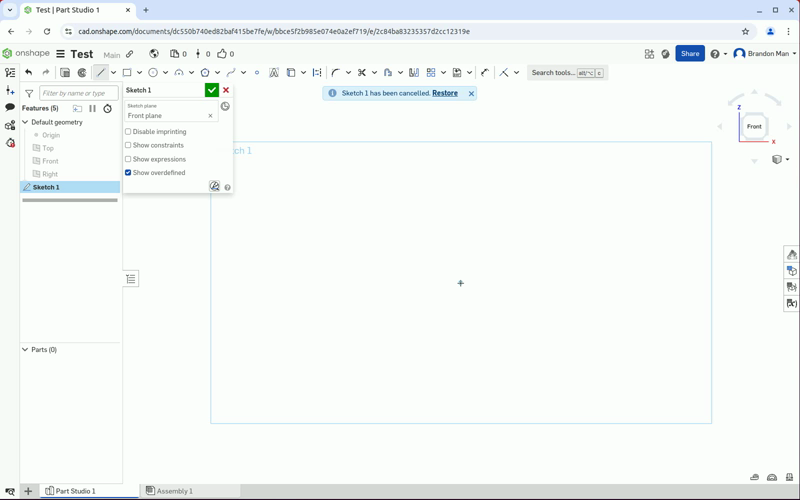
mouse_move(573, 282)
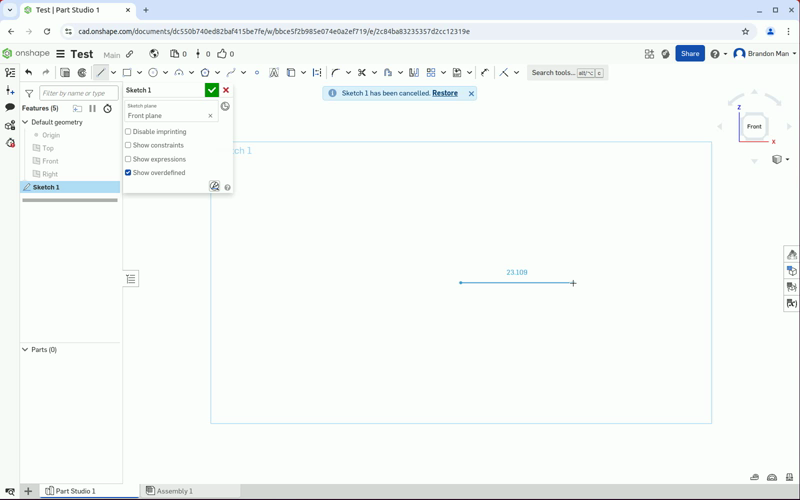
click(573, 282)
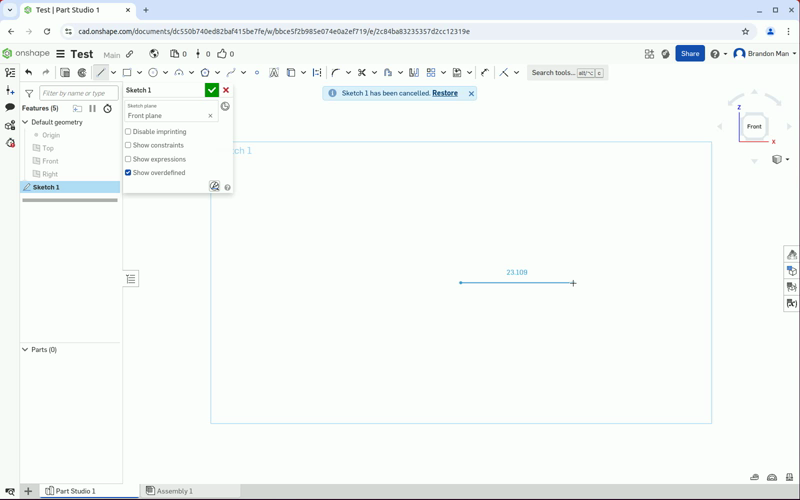
key_up(shift)
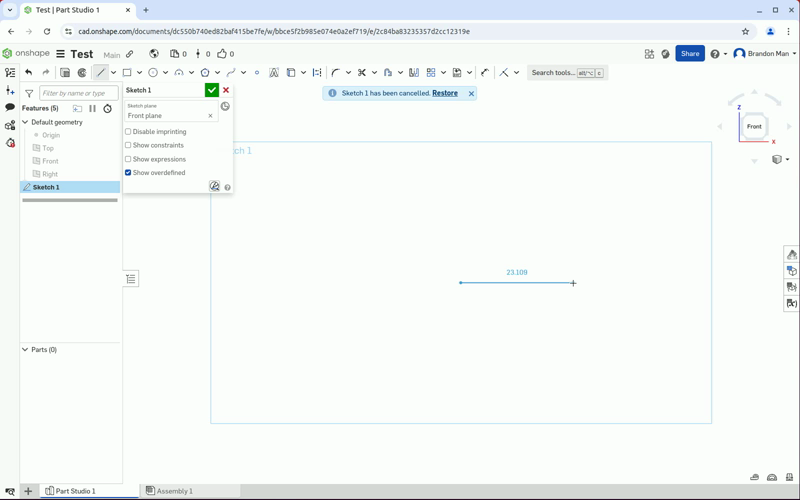
key_down(shift)
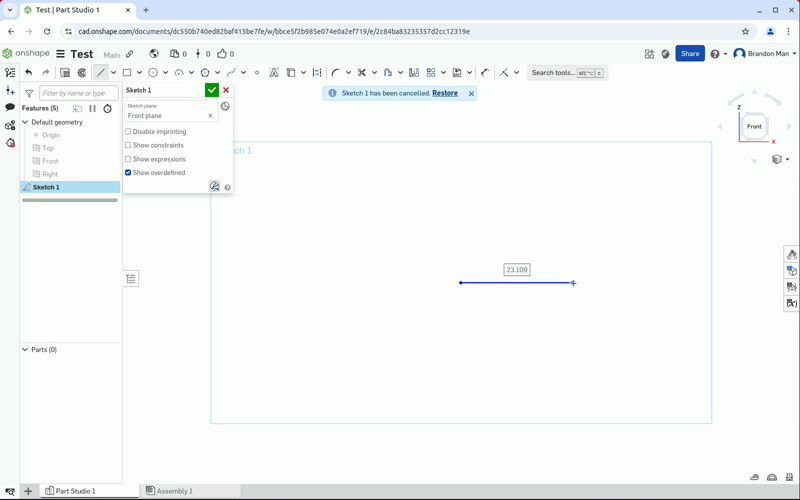
mouse_move(573, 189)
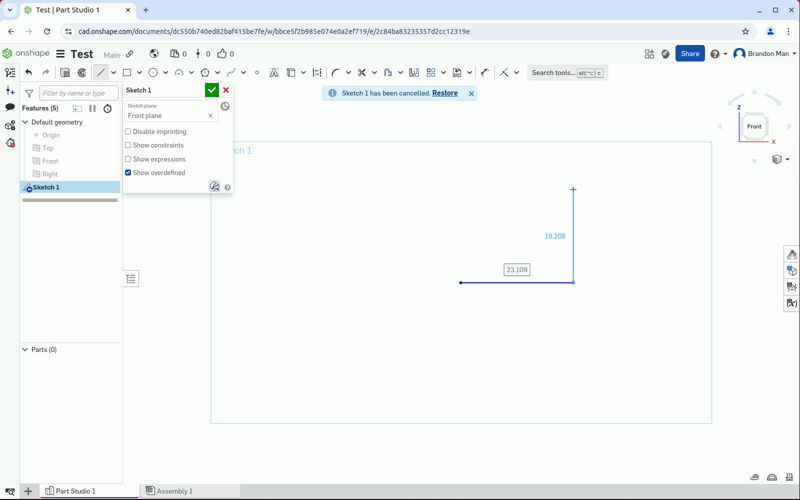
click(573, 189)
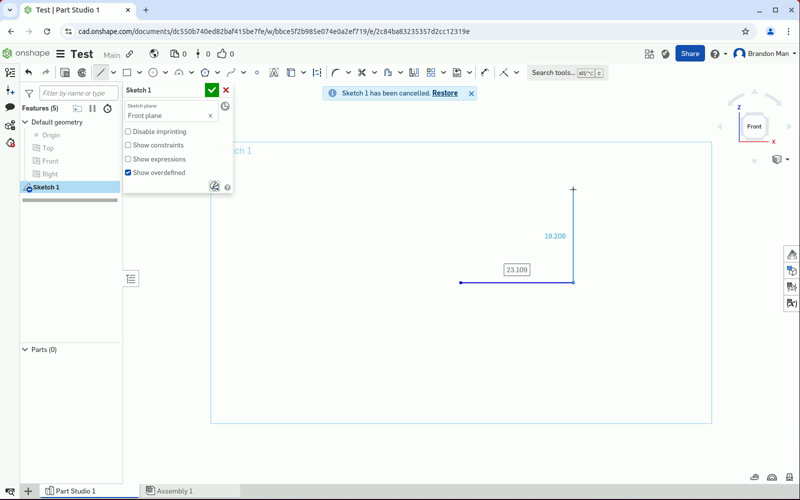
key_up(shift)
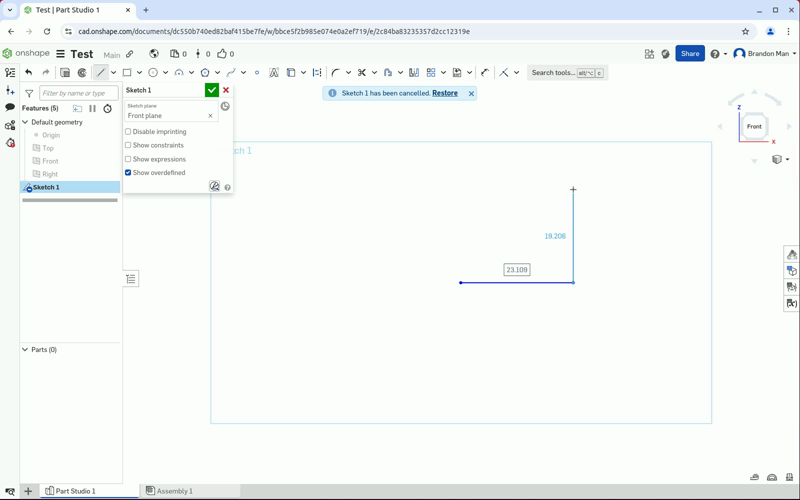
key_down(shift)
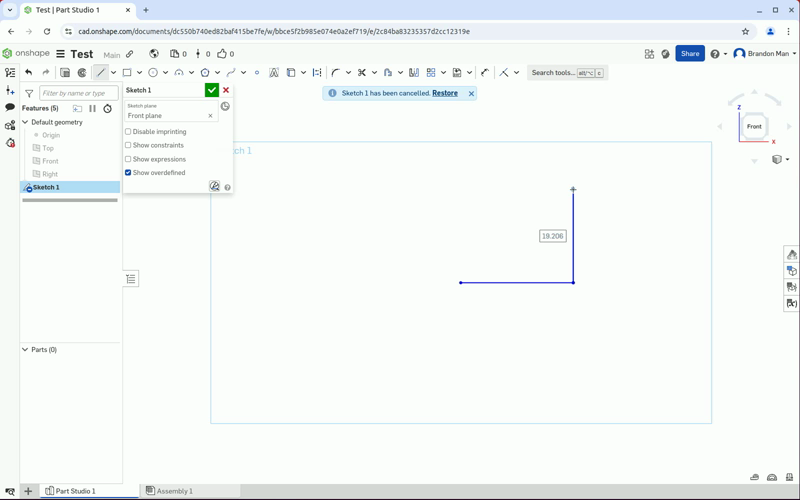
mouse_move(460, 189)
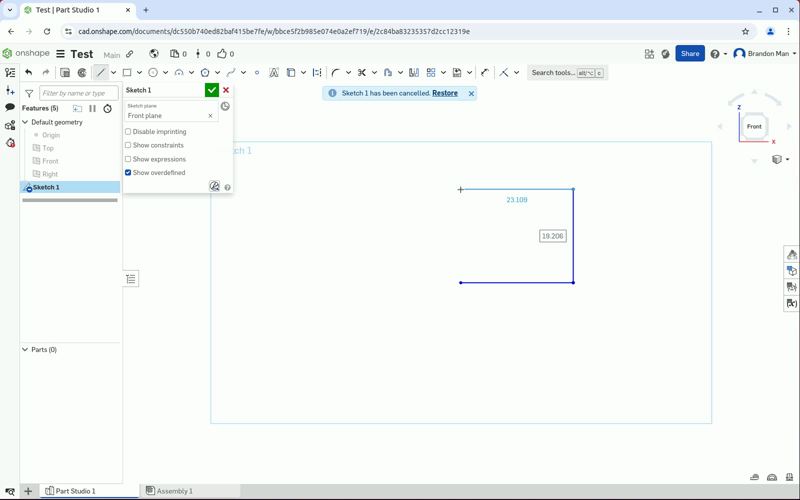
click(460, 189)
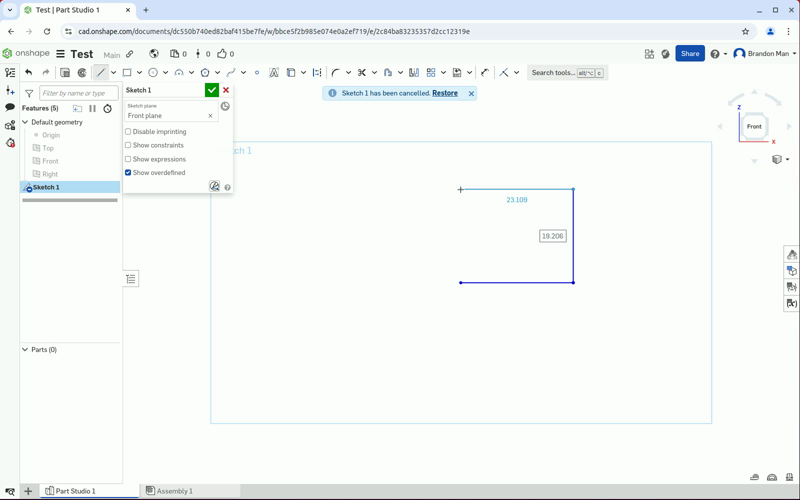
key_up(shift)
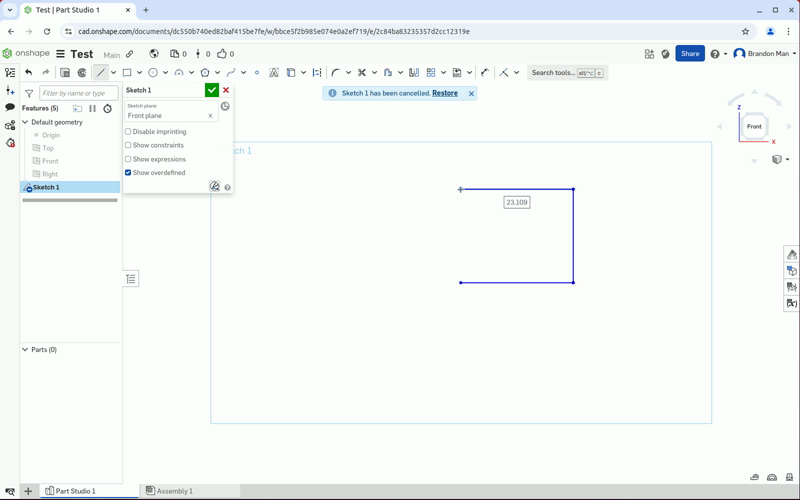
key_down(shift)
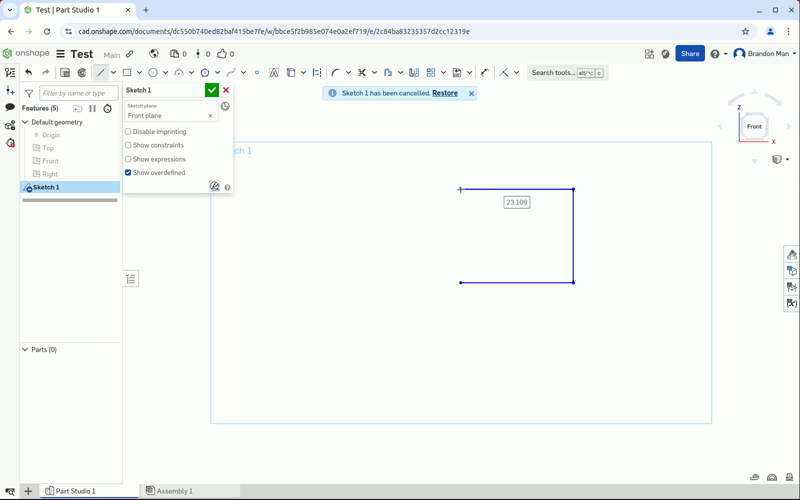
mouse_move(460, 282)
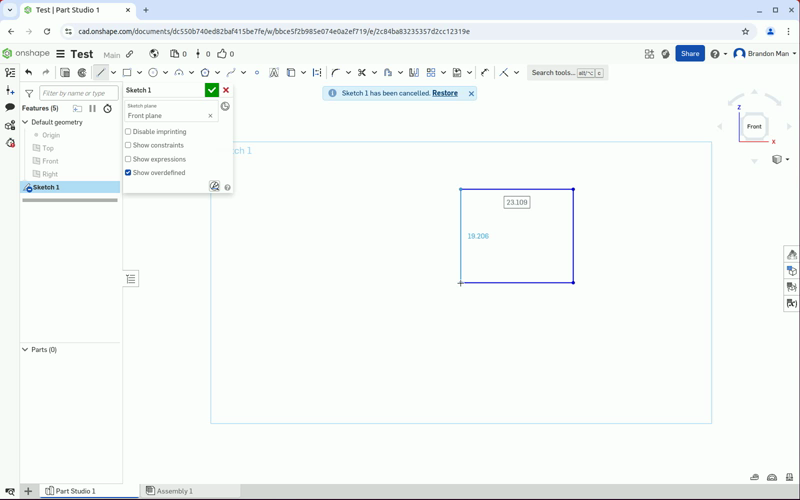
key_up(shift)
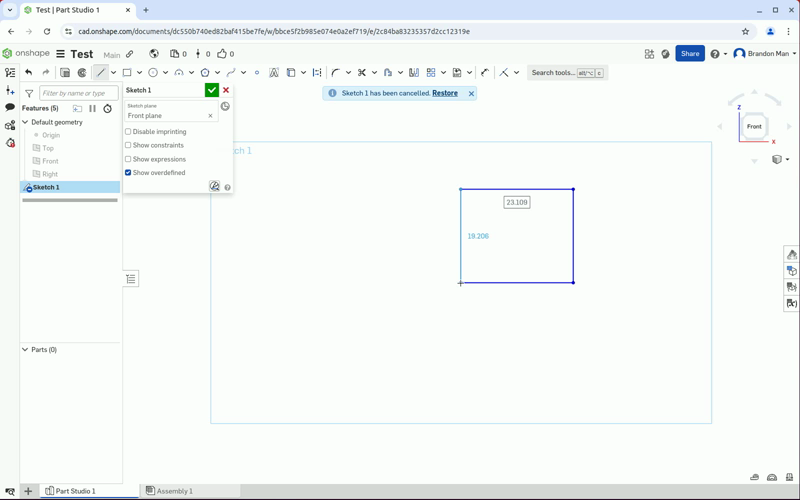
click(460, 282)
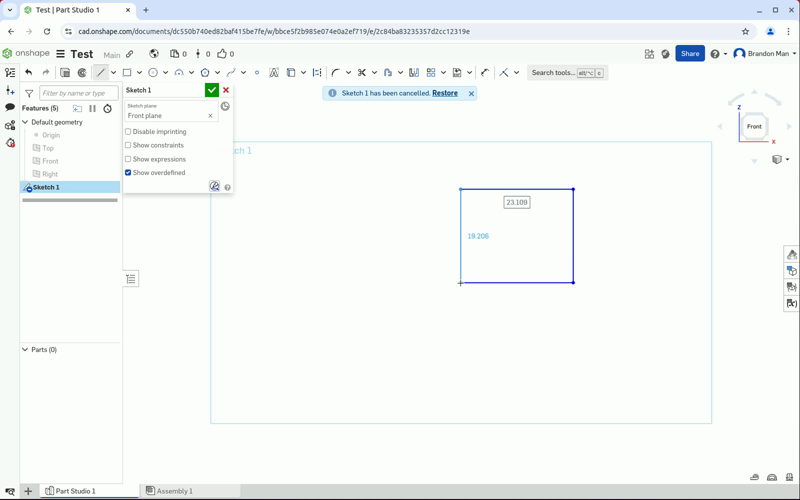
key(esc)
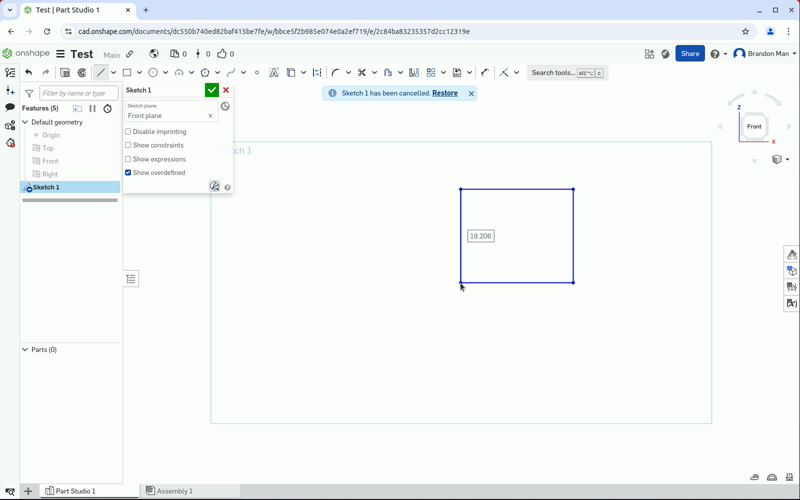
mouse_move(547, 202)
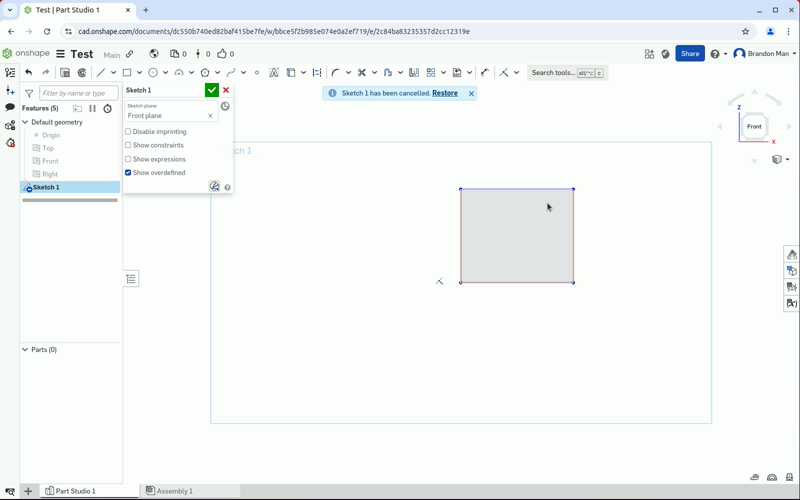
click(547, 202)
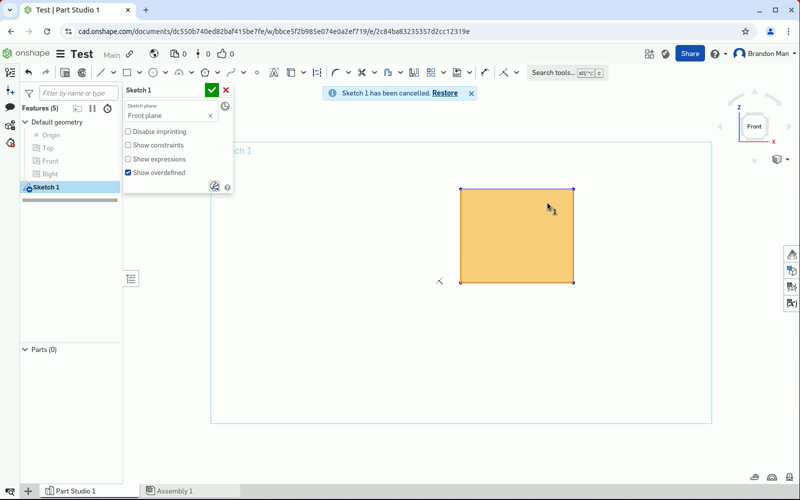
mouse_move(73, 352)
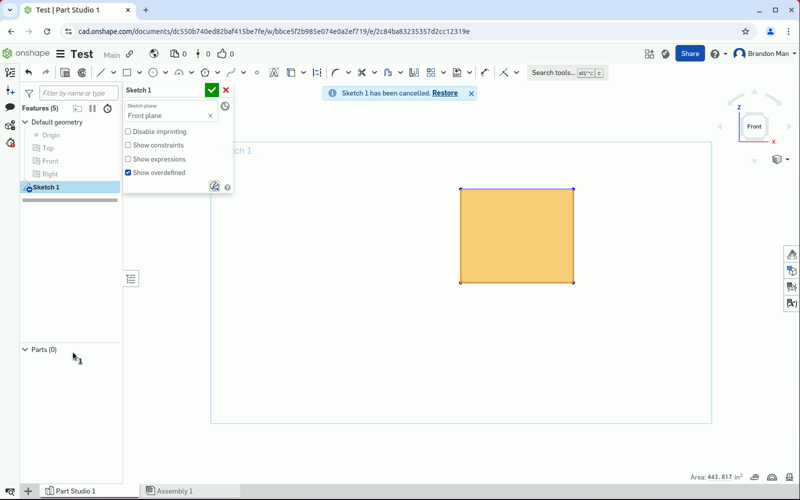
key(shift+y)
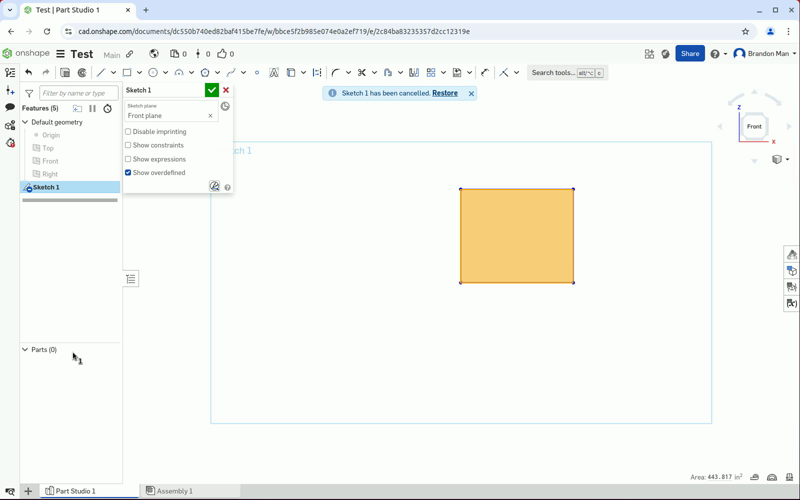
key(shift+e)
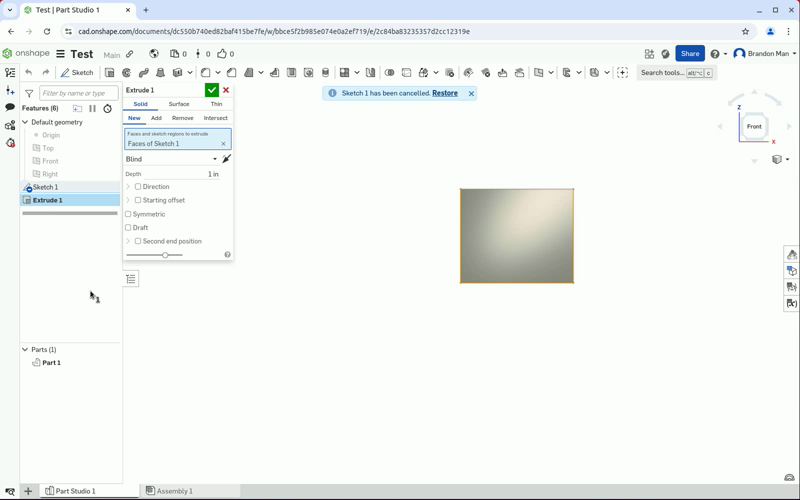
mouse_move(143, 106)
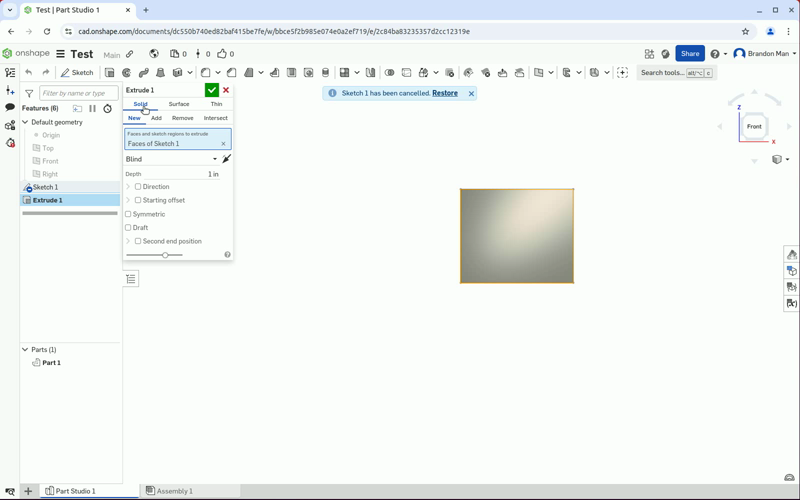
click(143, 106)
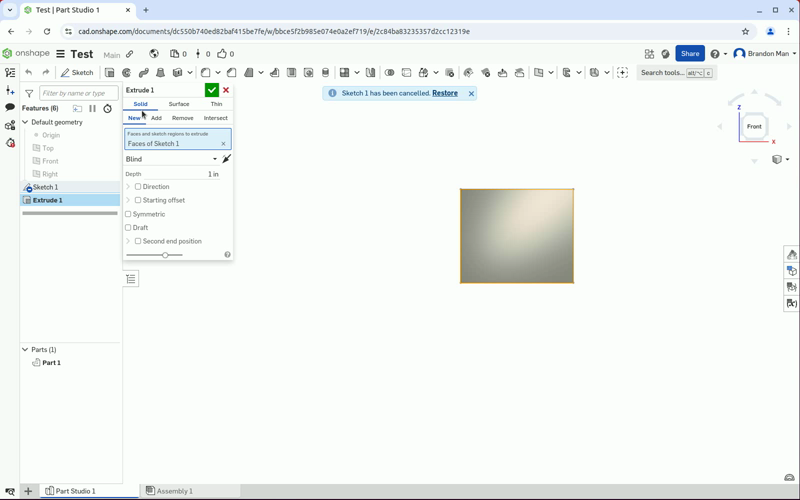
mouse_move(137, 120)
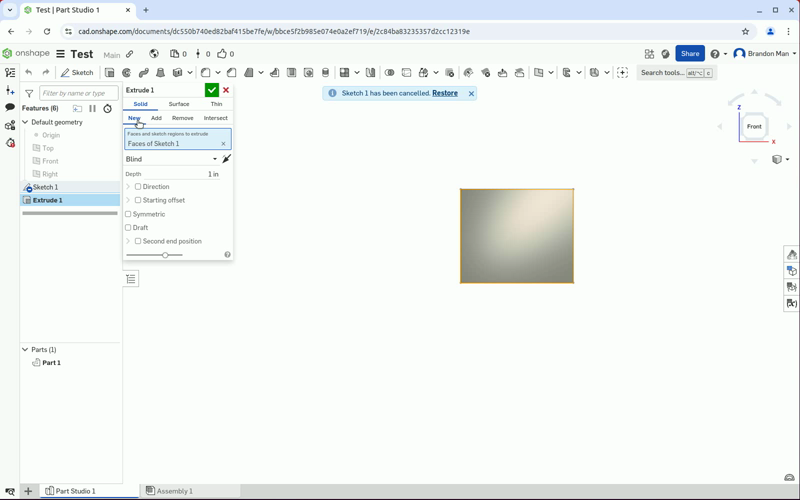
click(137, 120)
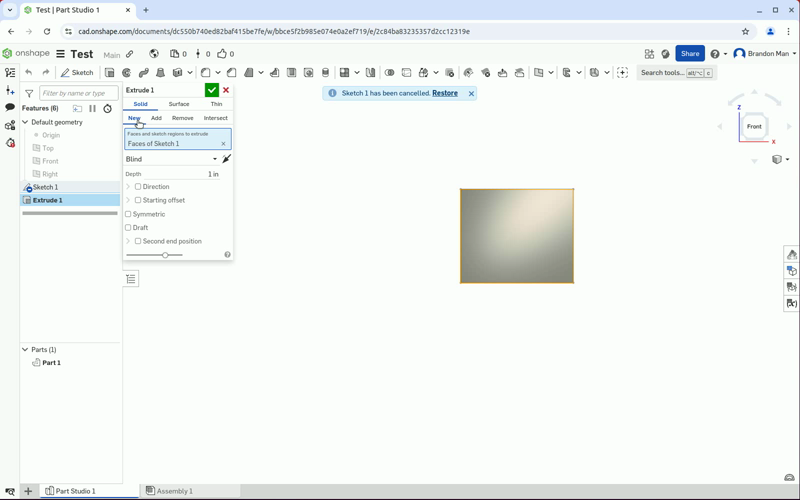
key(tab, 4)
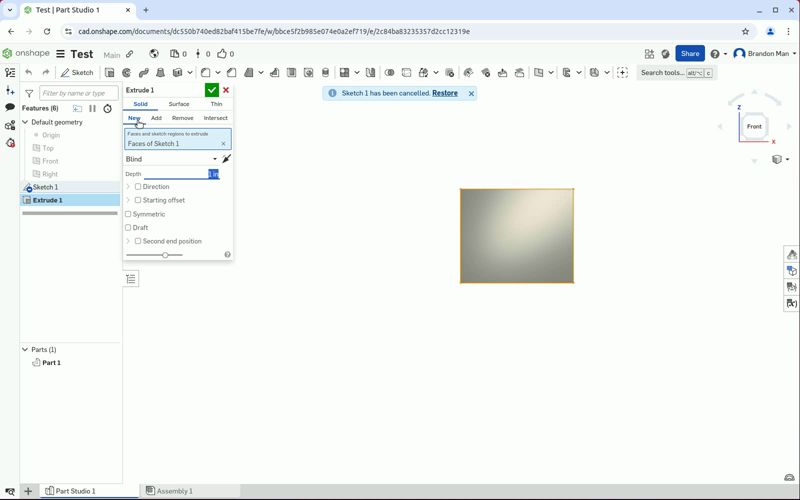
text(15.405)
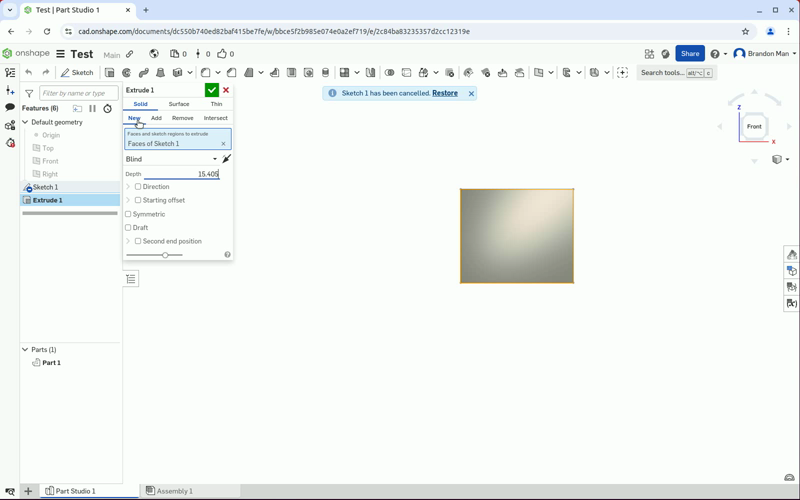
key(enter)
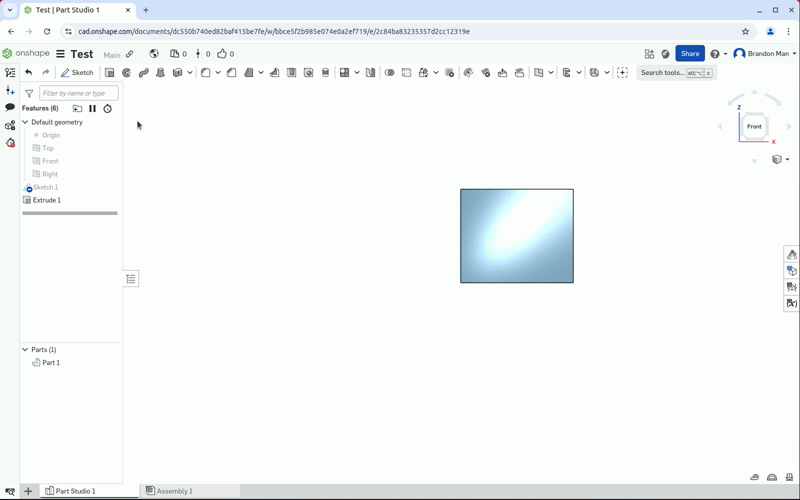
key(shift+h)
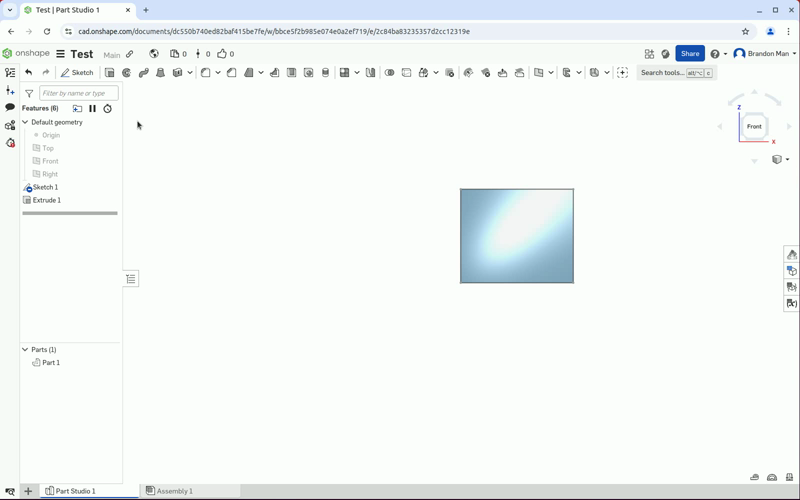
key(shift+h)
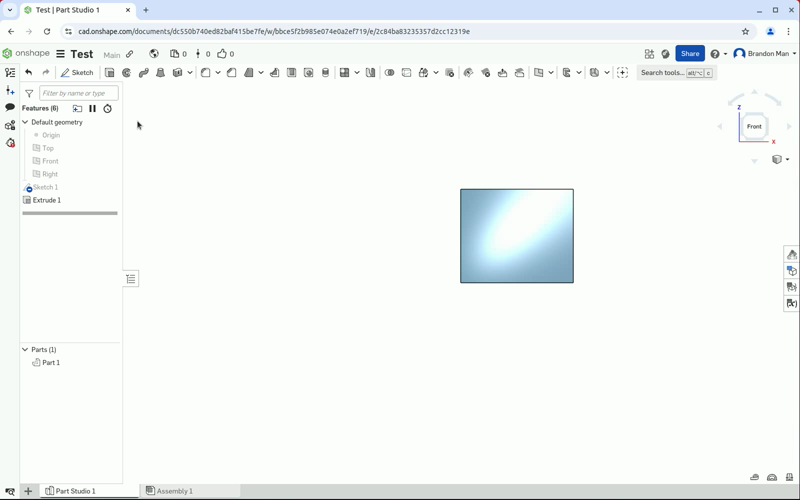
mouse_move(73, 189)
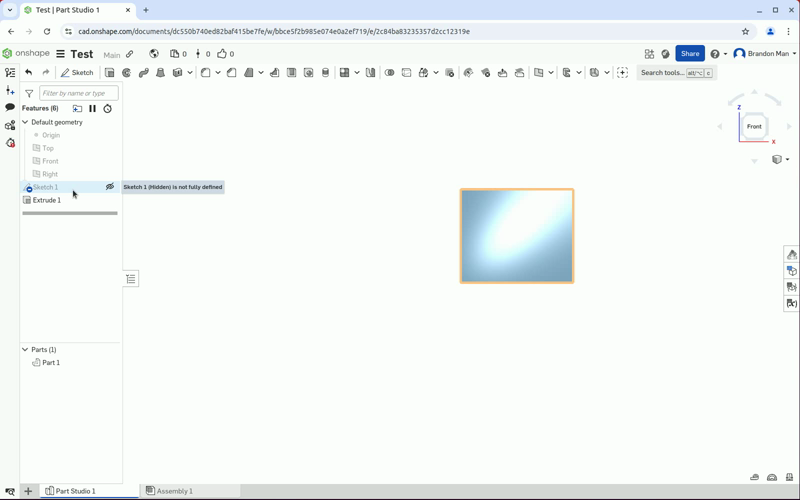
click(73, 189)
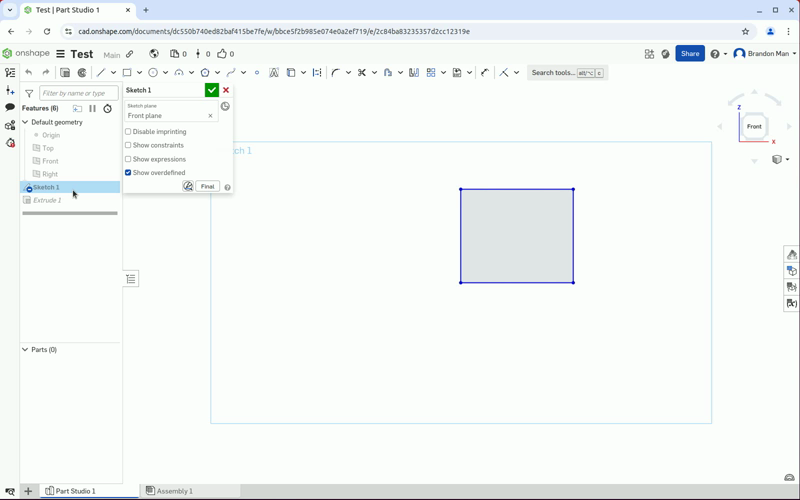
mouse_move(229, 92)
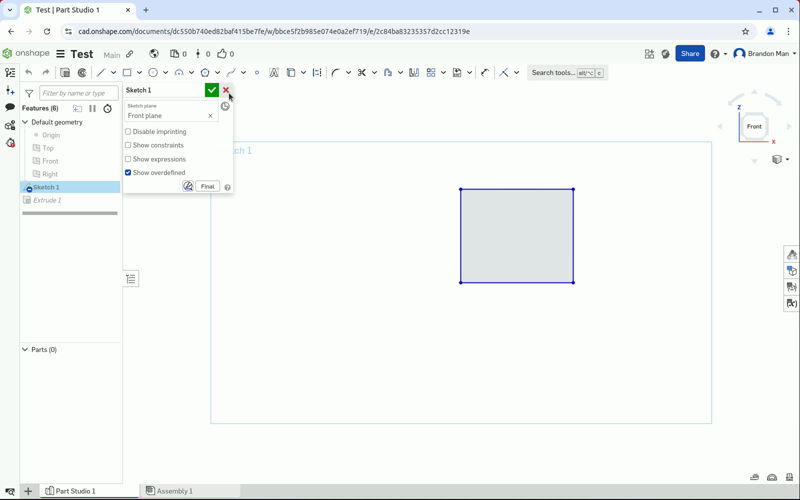
click(229, 92)
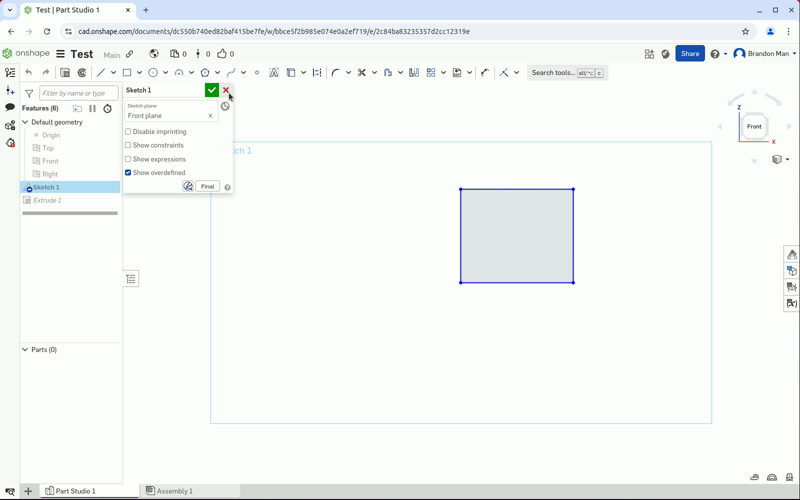
key(shift+s)
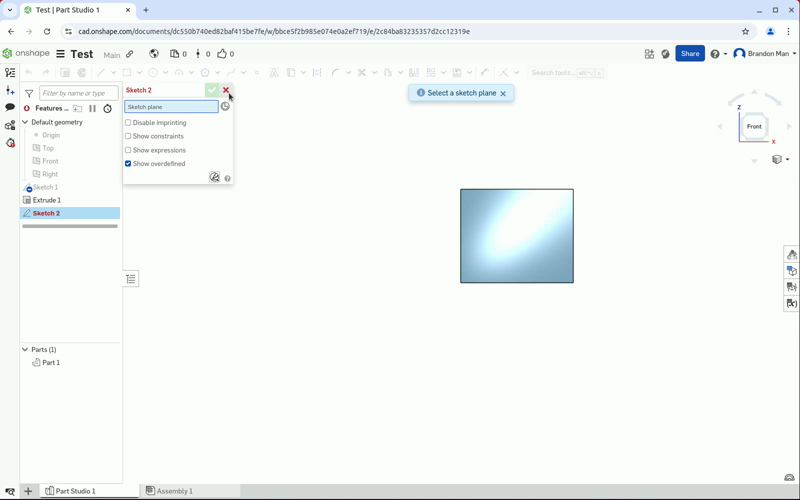
mouse_move(73, 163)
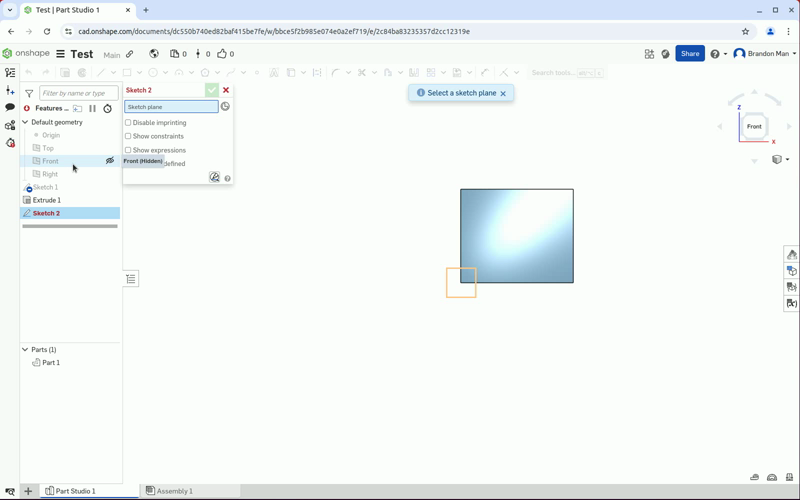
click(73, 163)
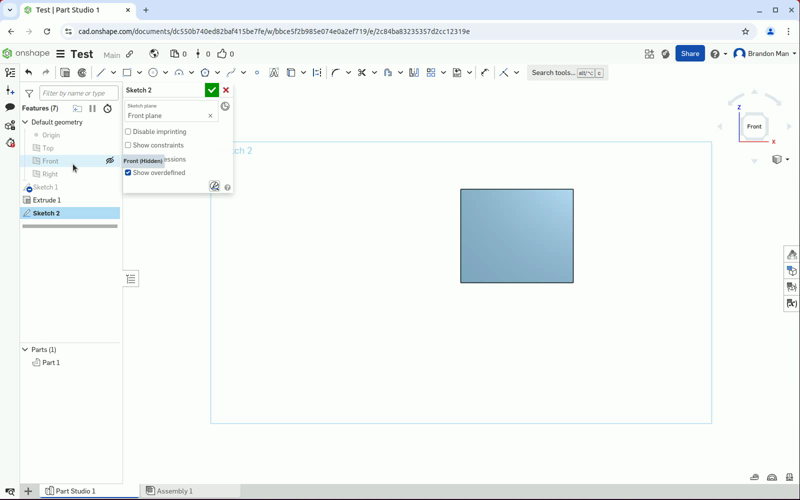
mouse_move(73, 352)
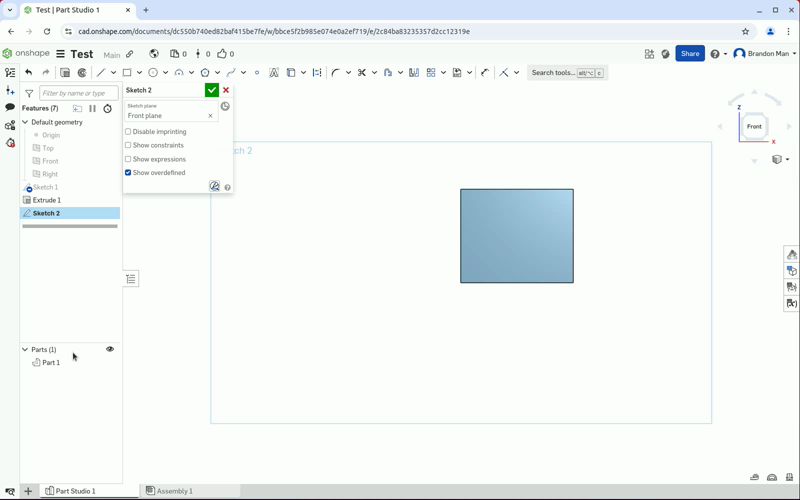
key(y)
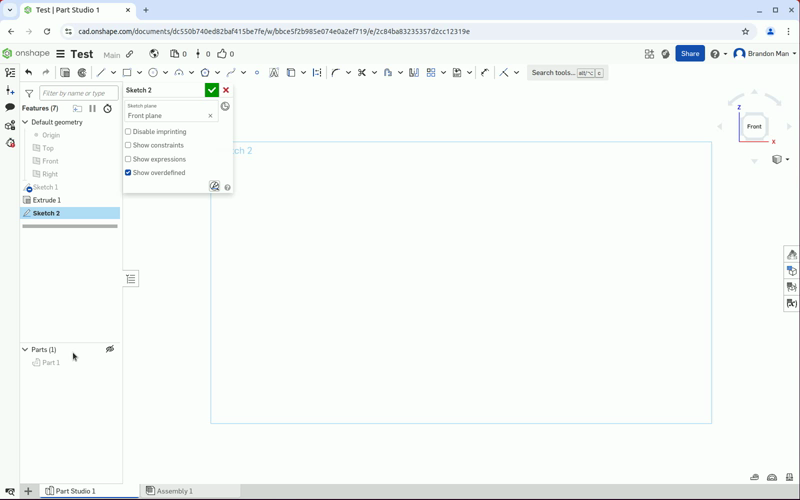
key(l)
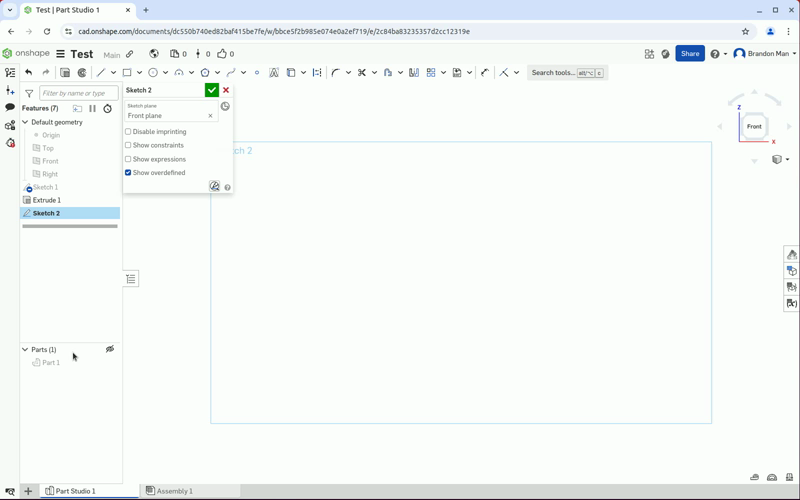
key_down(shift)
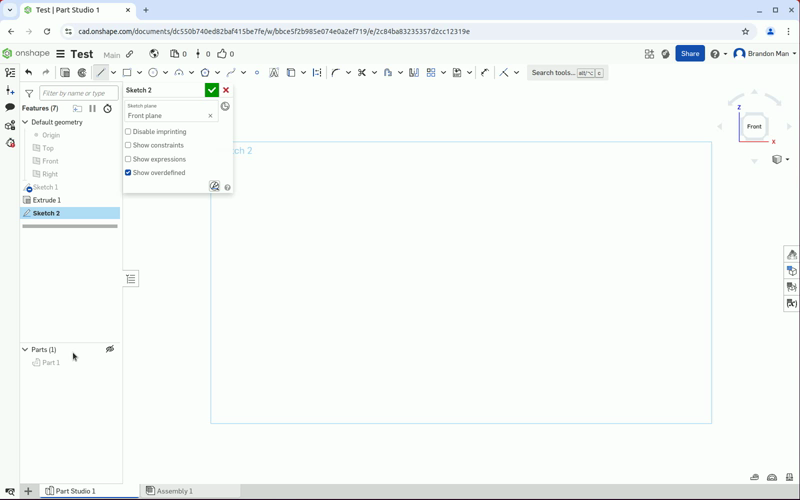
mouse_move(460, 282)
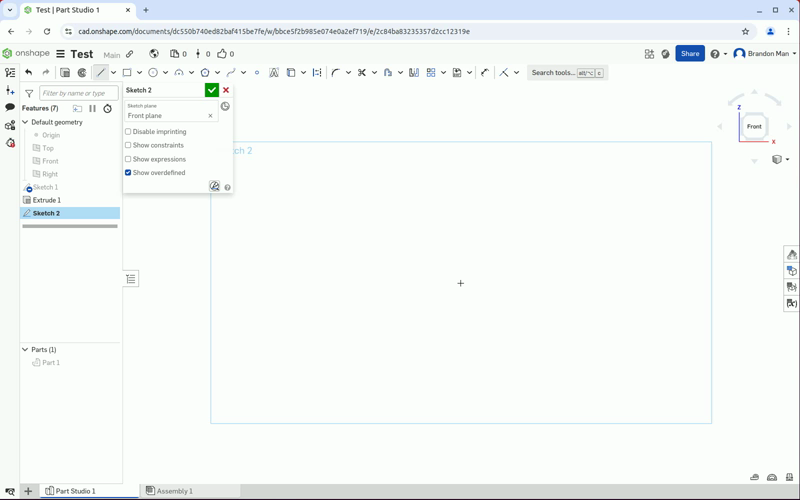
click(460, 282)
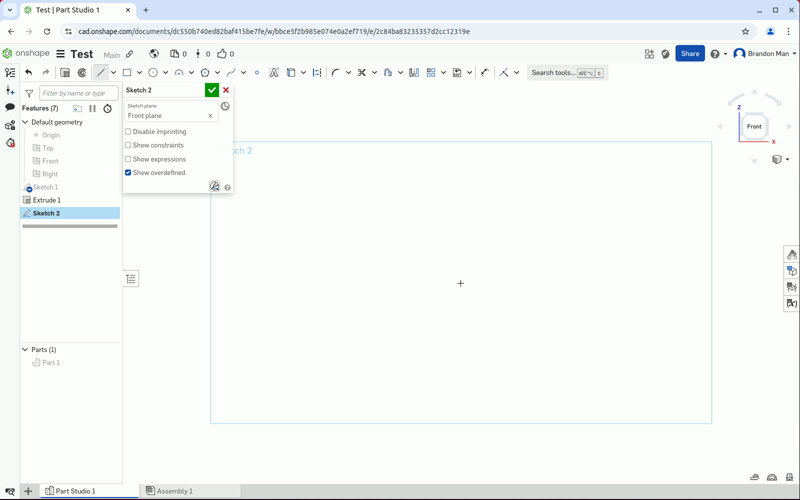
key_up(shift)
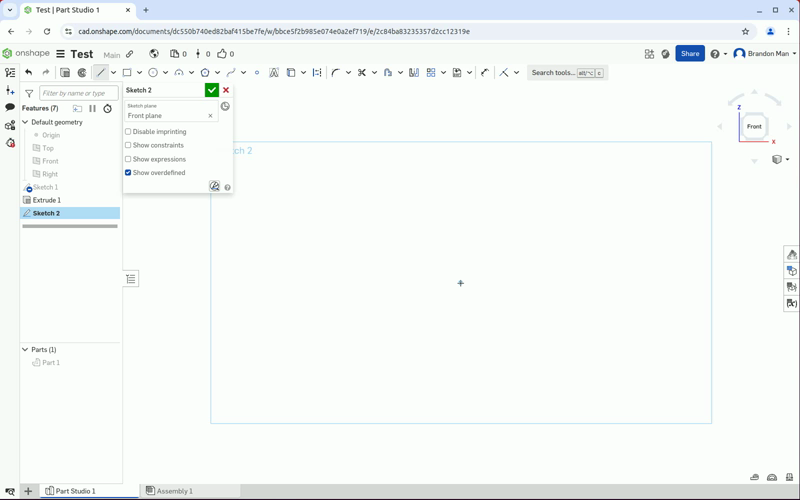
key_down(shift)
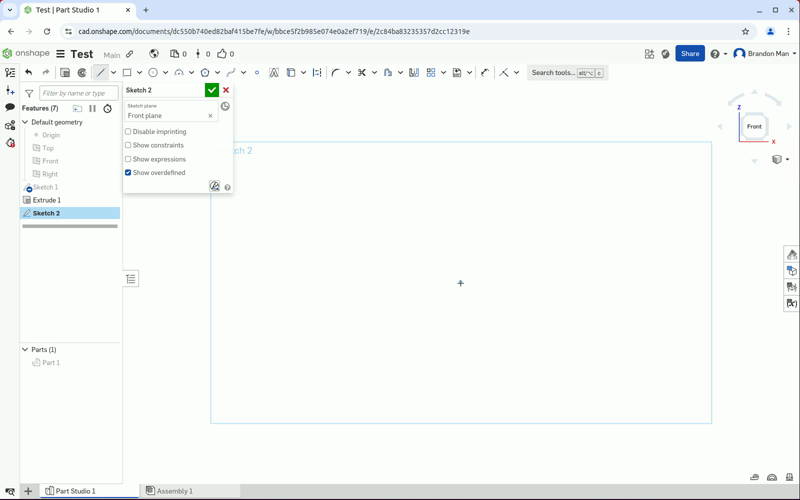
mouse_move(573, 282)
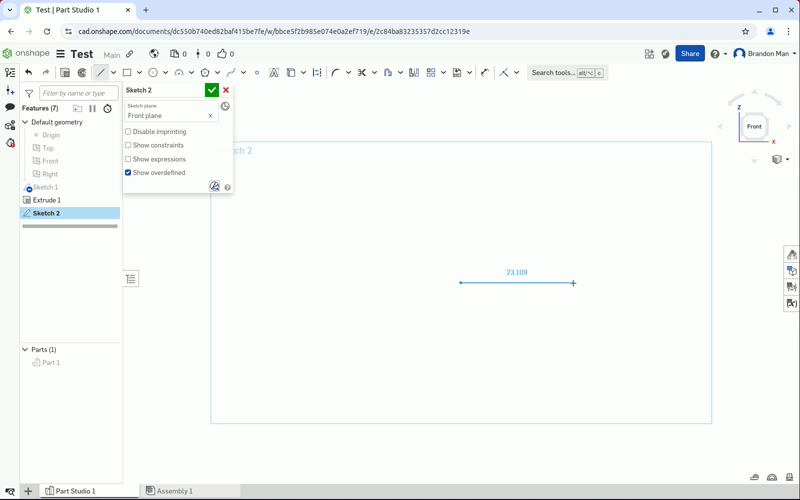
click(573, 282)
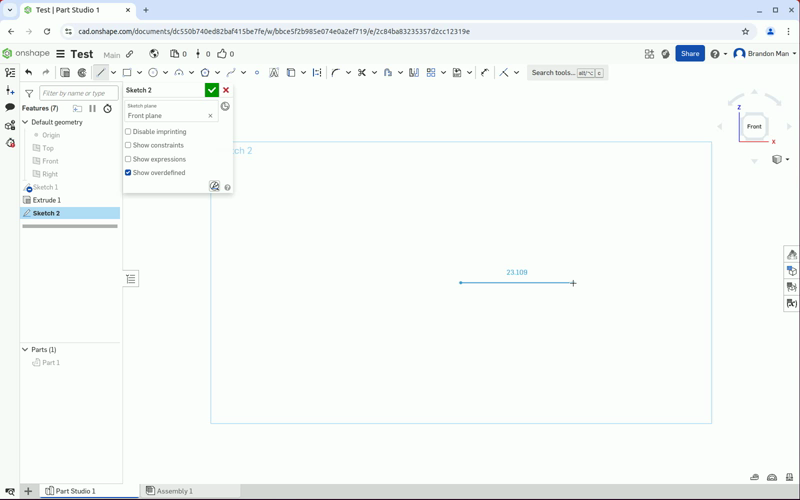
key_up(shift)
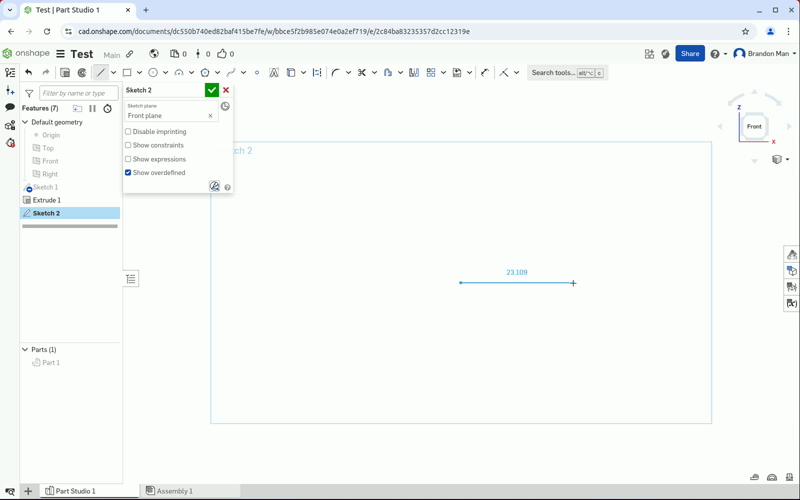
key_down(shift)
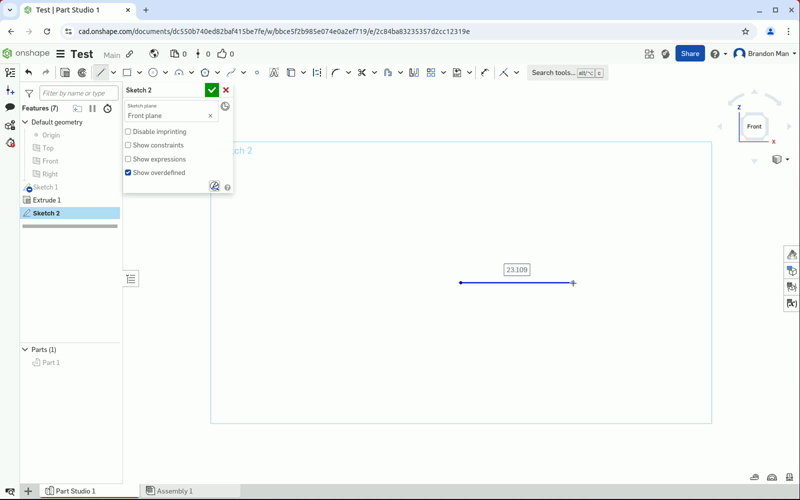
mouse_move(573, 189)
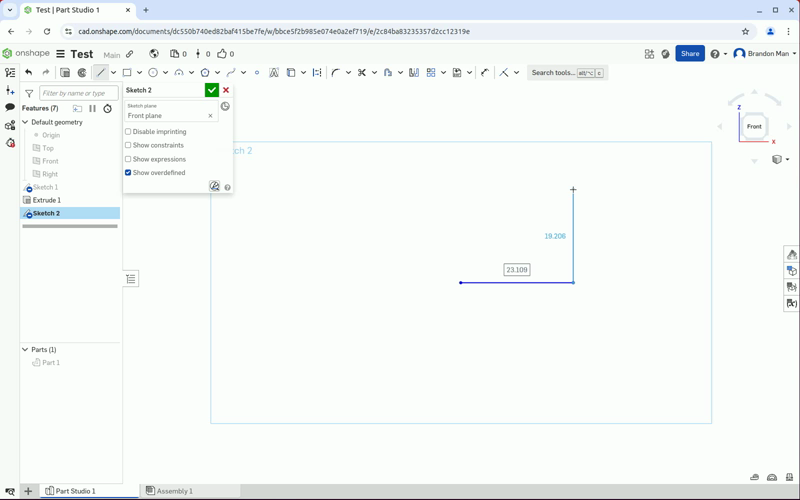
click(573, 189)
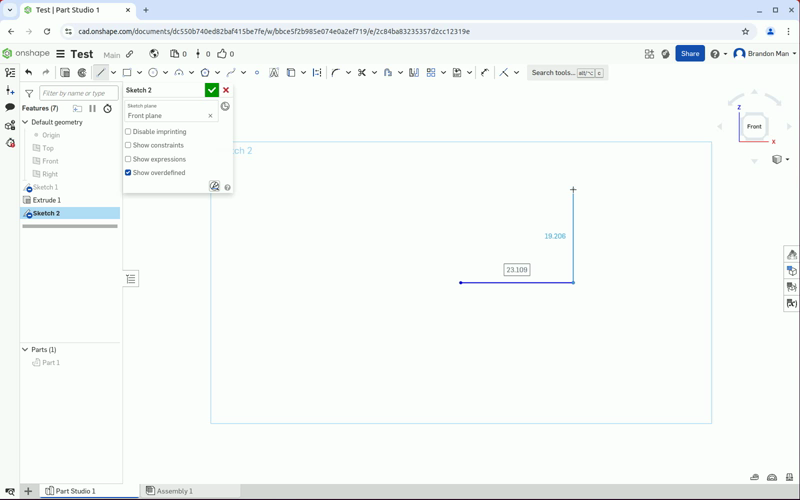
key_up(shift)
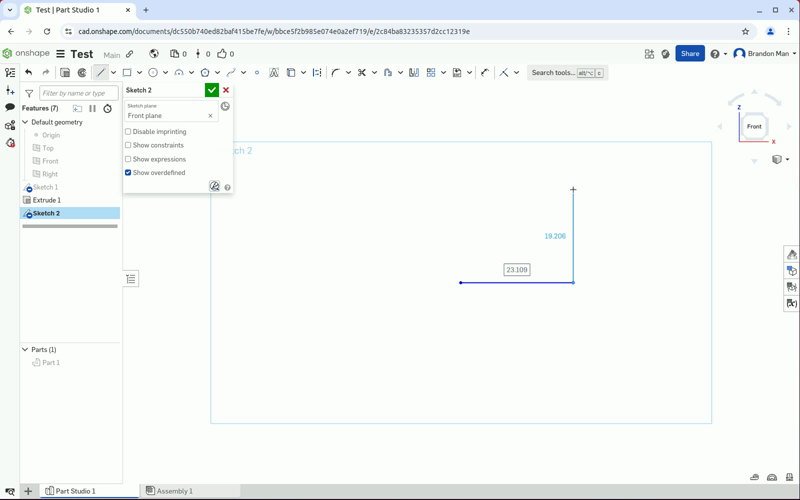
key_down(shift)
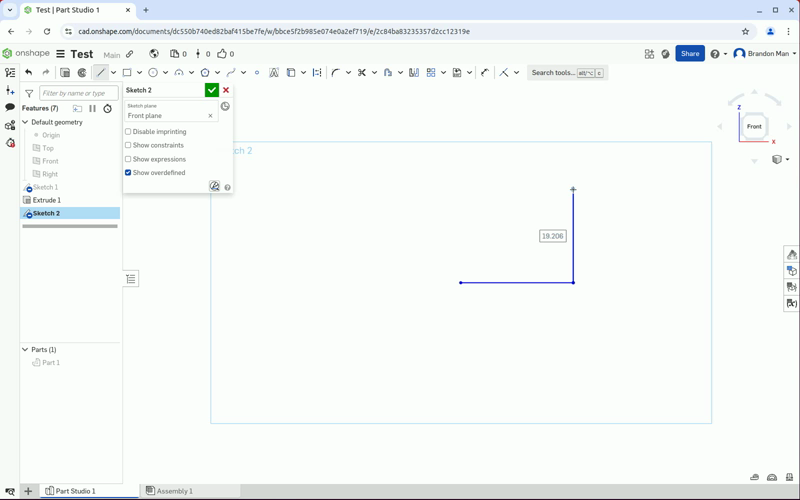
mouse_move(460, 189)
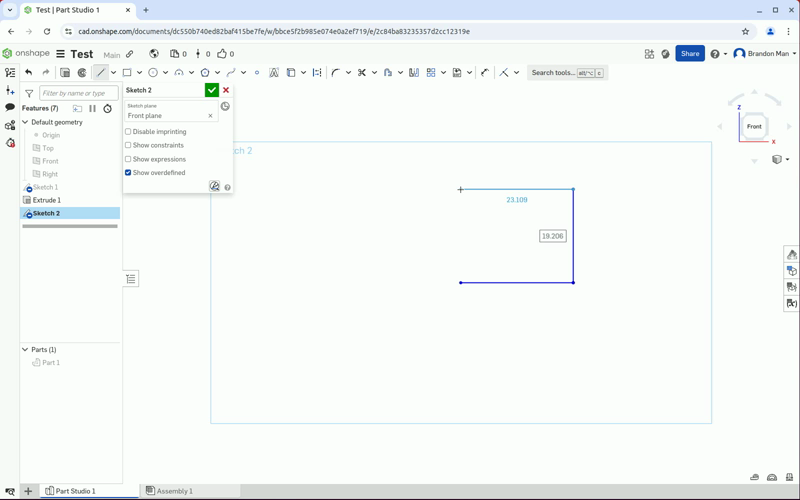
click(460, 189)
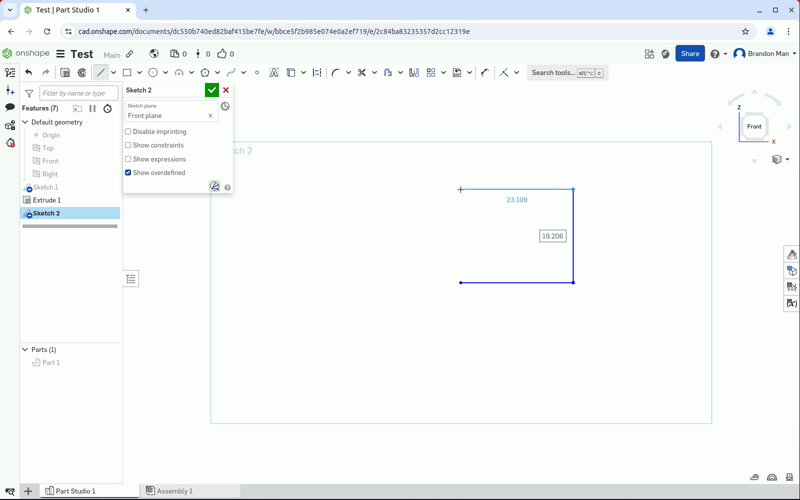
key_up(shift)
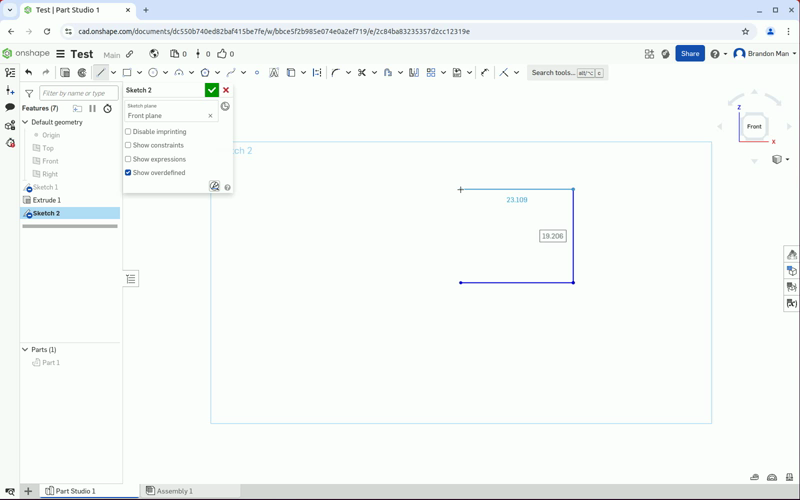
key_down(shift)
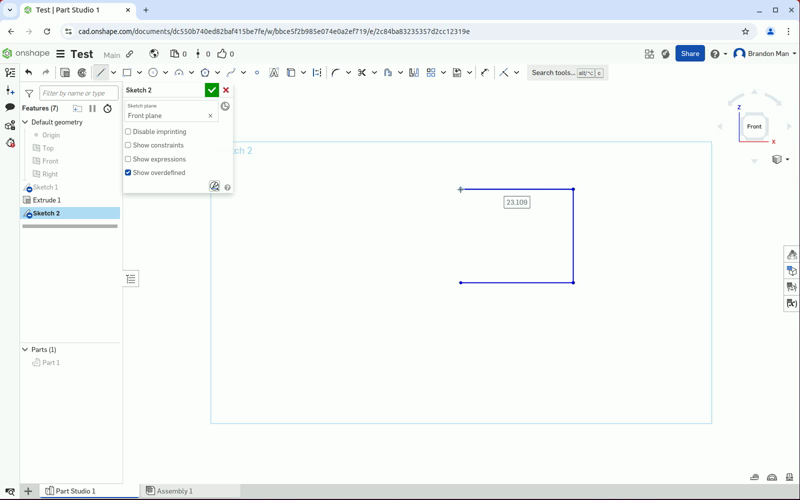
mouse_move(460, 282)
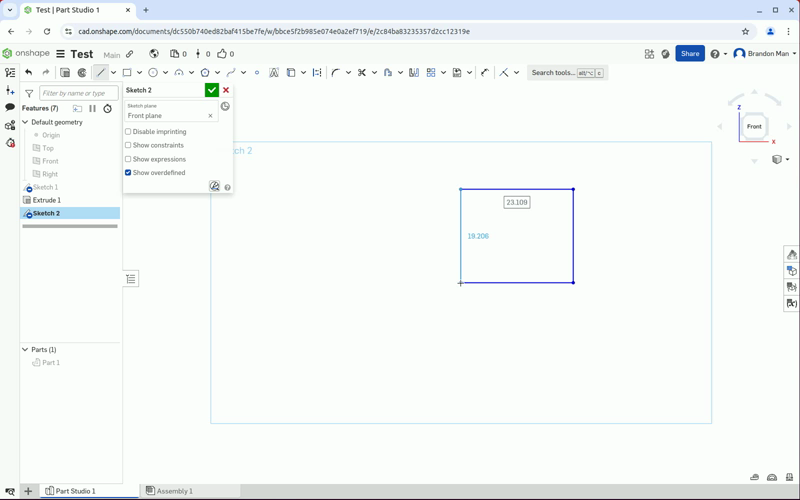
key_up(shift)
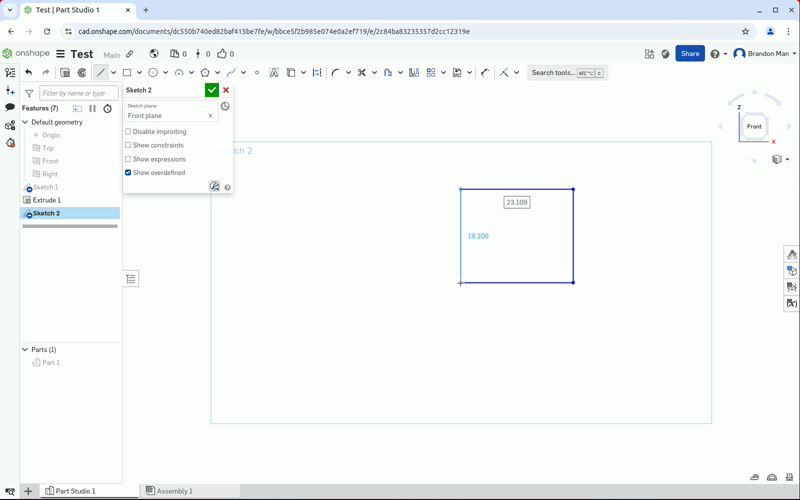
click(460, 282)
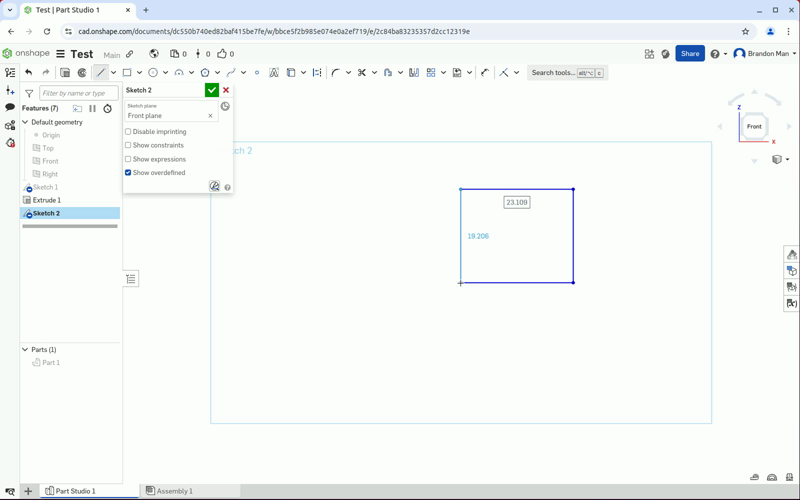
key(esc)
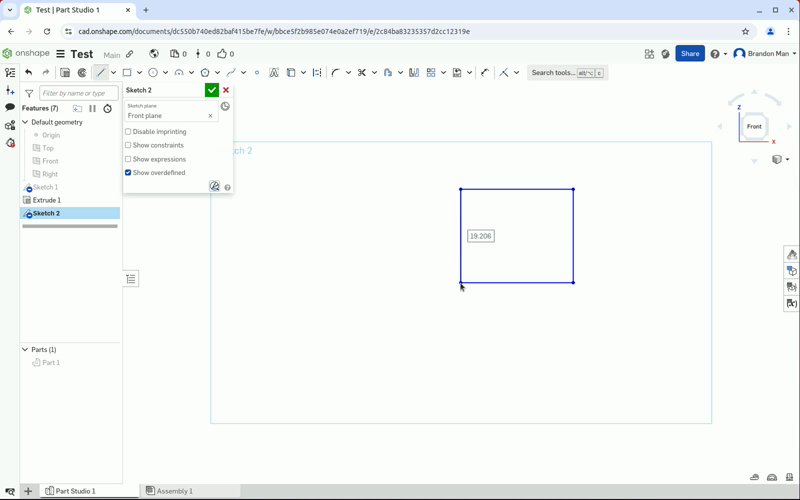
mouse_move(506, 206)
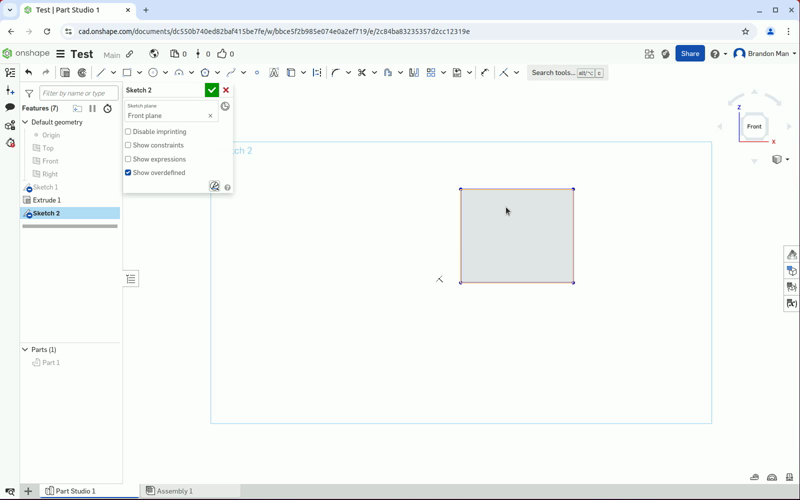
click(506, 206)
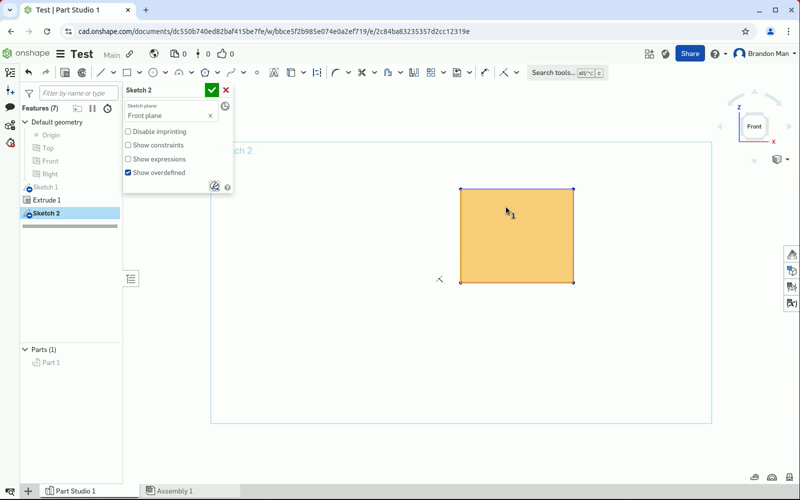
mouse_move(73, 352)
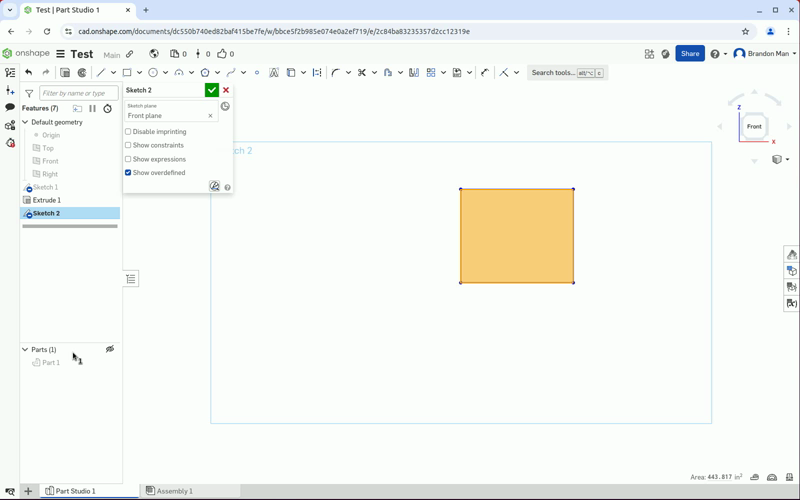
key(shift+y)
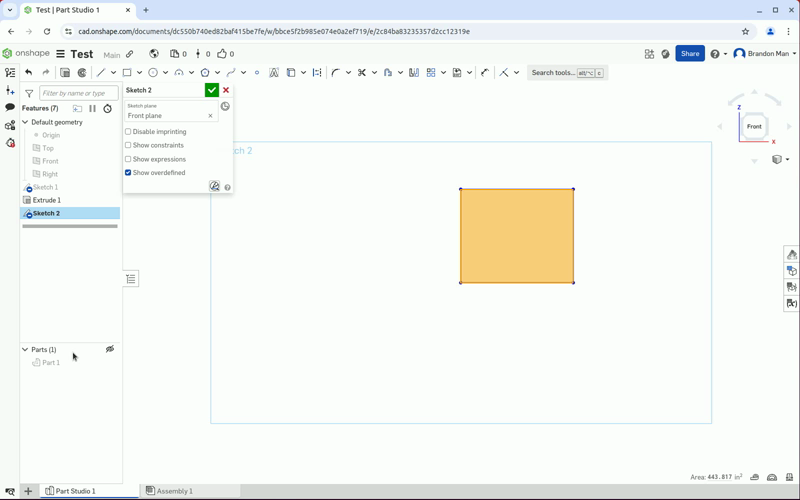
key(shift+e)
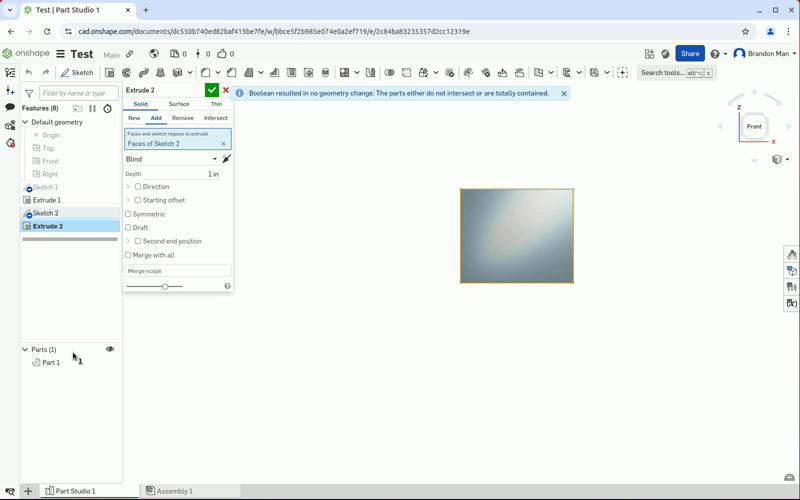
mouse_move(143, 106)
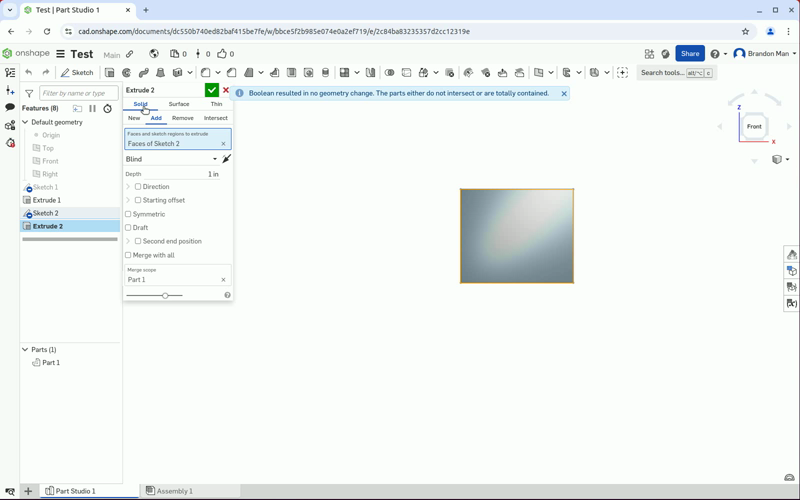
click(143, 106)
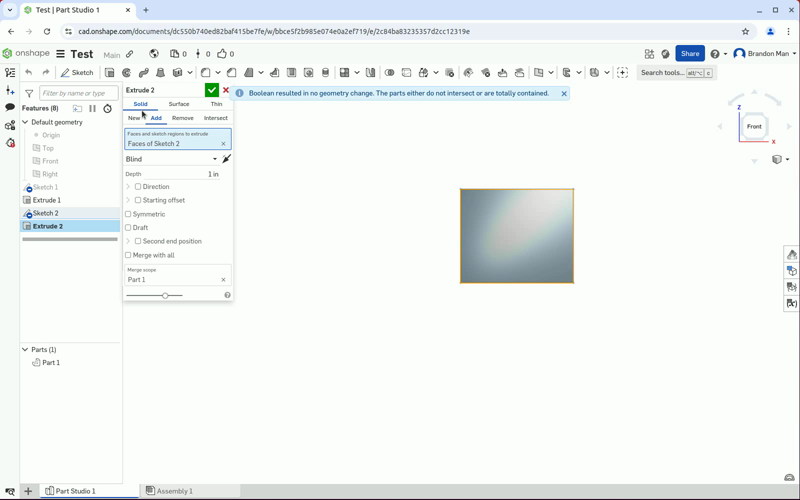
mouse_move(137, 120)
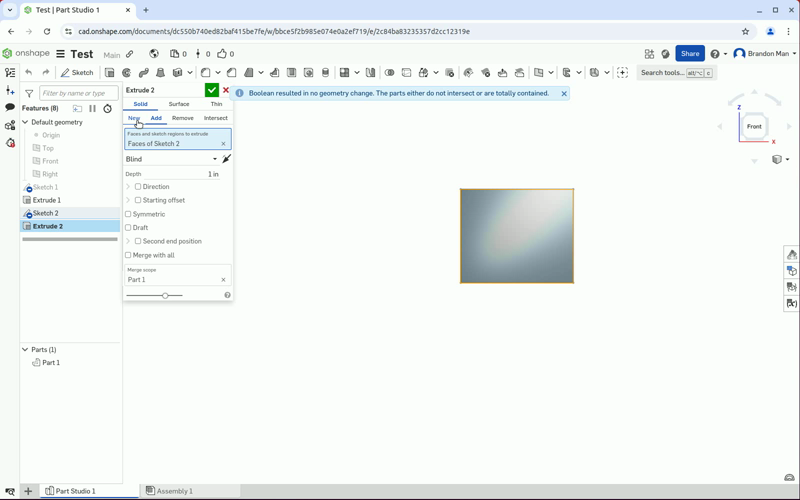
click(137, 120)
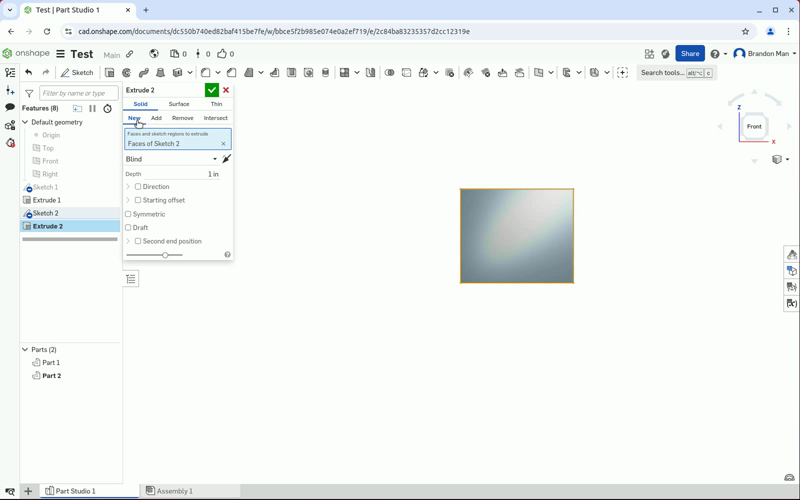
key(tab, 4)
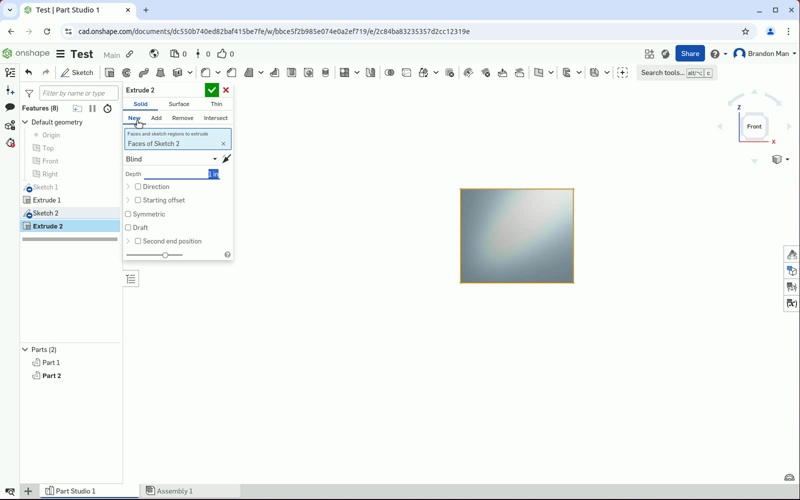
text(15.405)
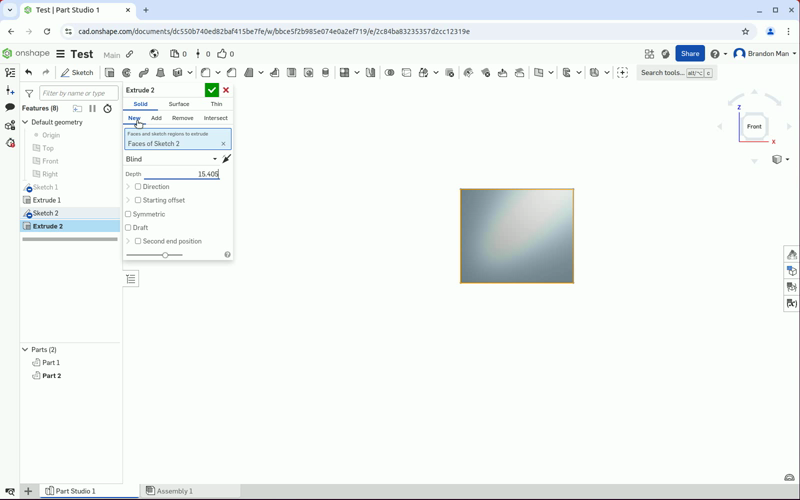
key(enter)
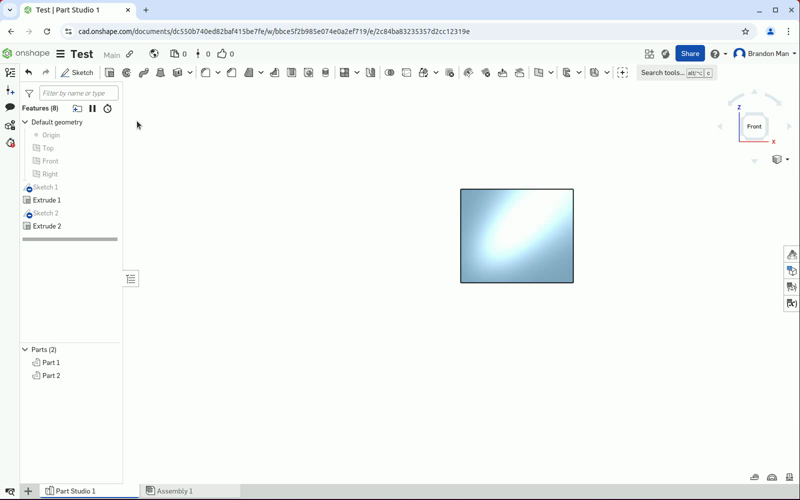
key(shift+h)
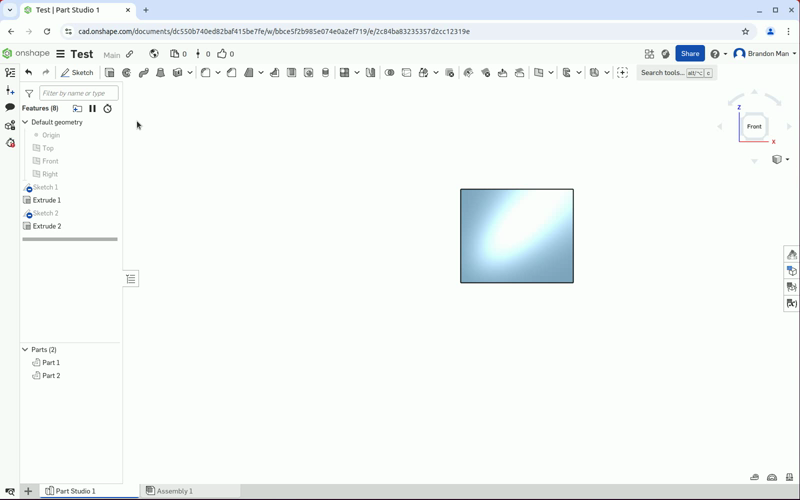
key(shift+h)
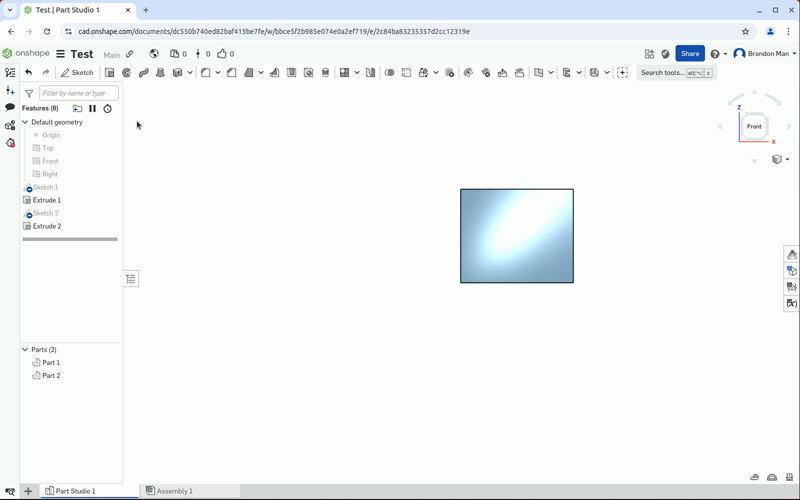
mouse_move(73, 189)
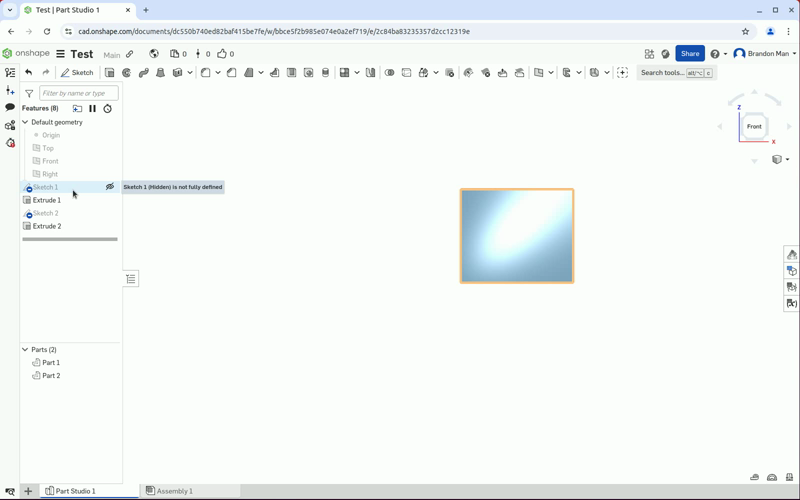
click(73, 189)
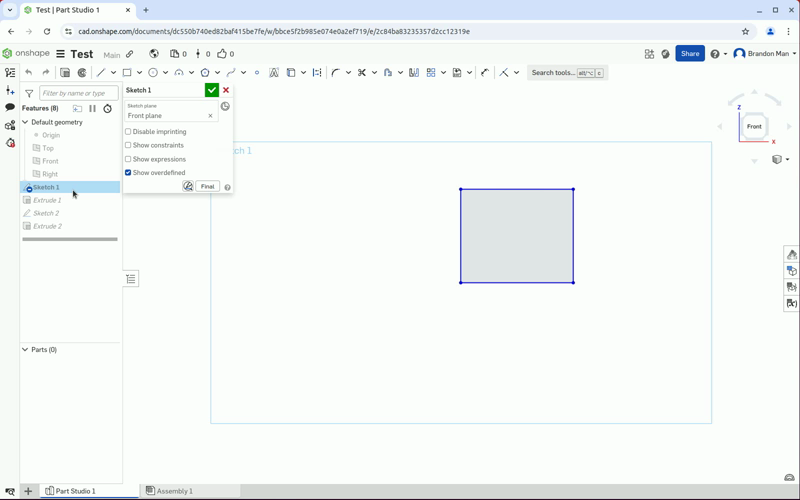
mouse_move(229, 92)
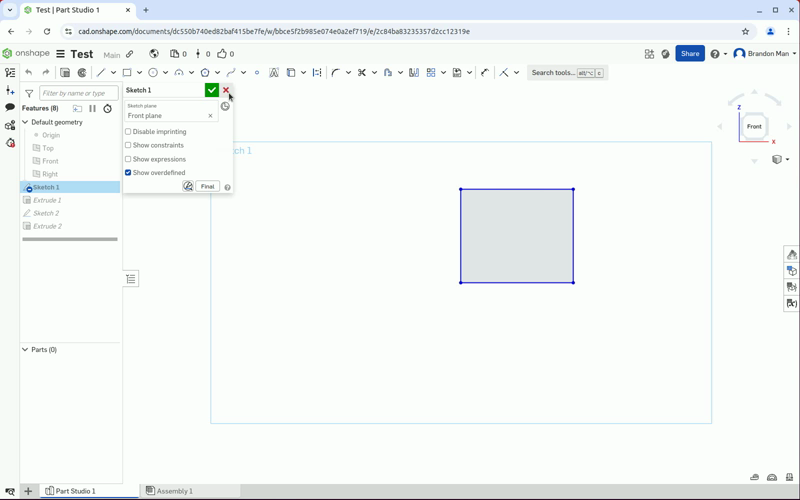
click(229, 92)
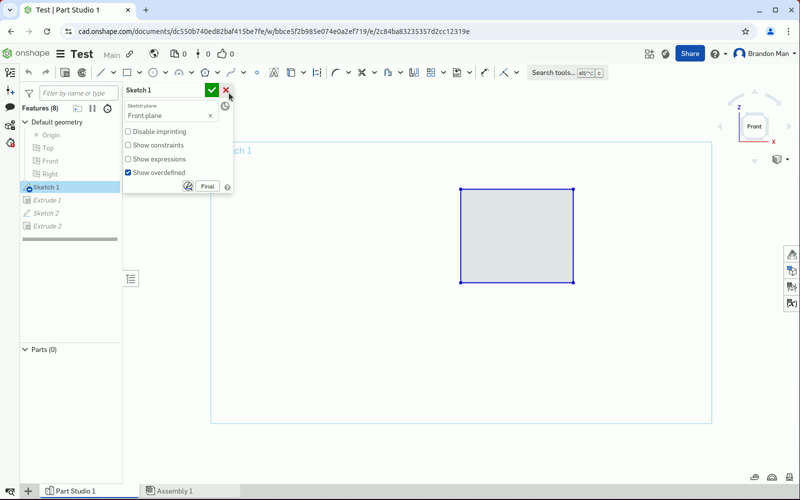
key(shift+s)
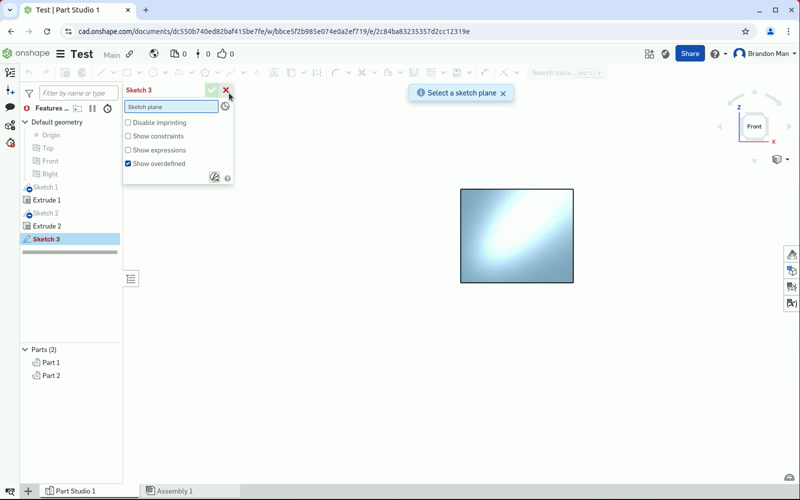
mouse_move(73, 163)
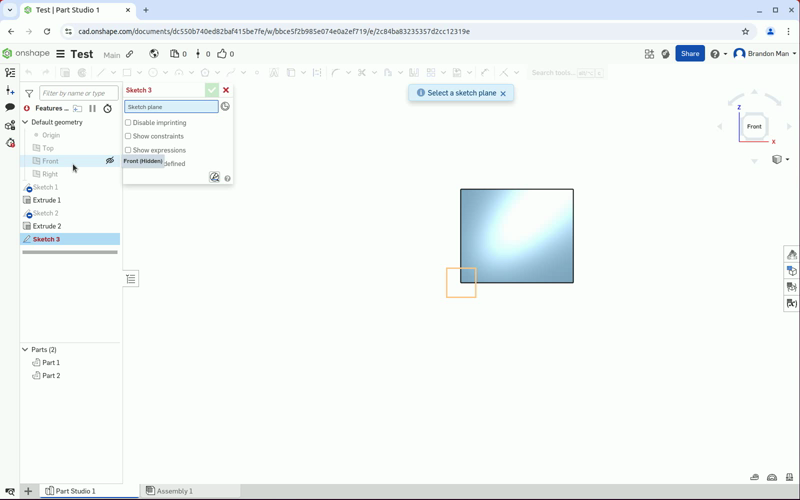
click(73, 163)
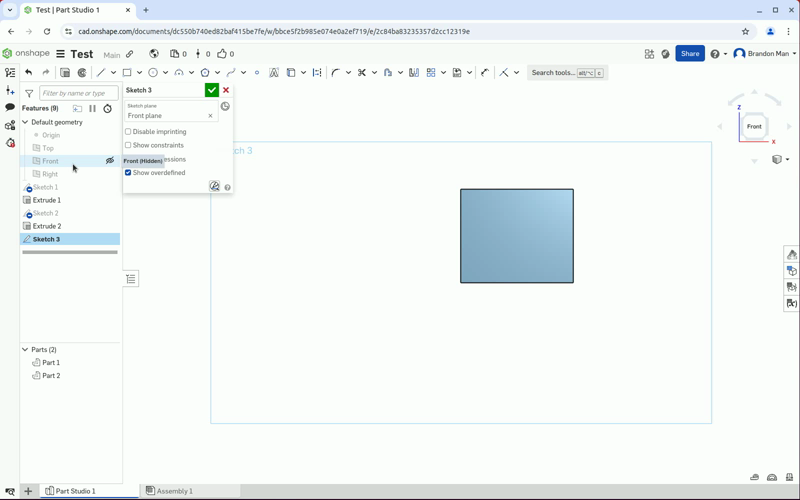
mouse_move(73, 352)
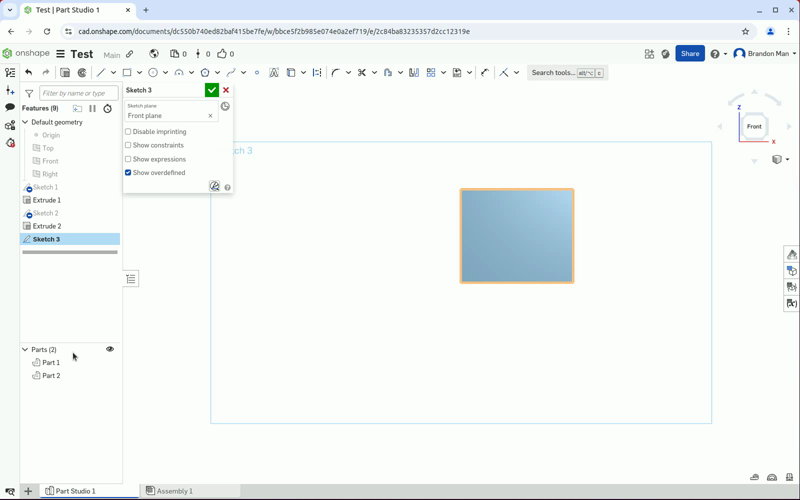
key(y)
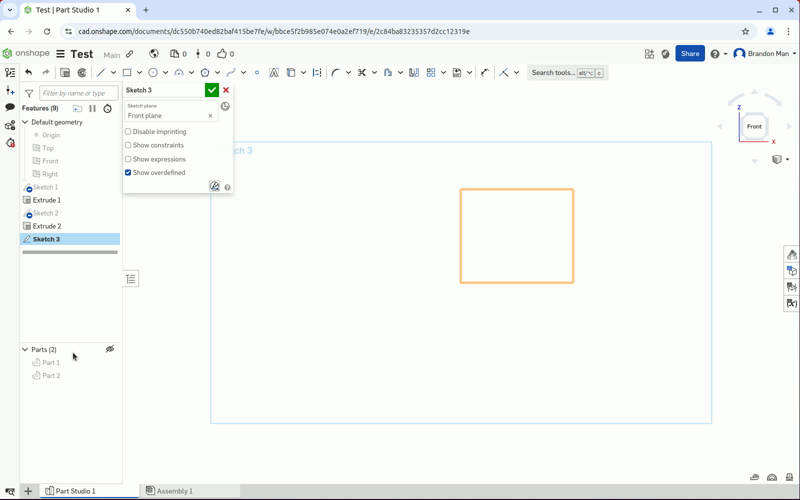
key(l)
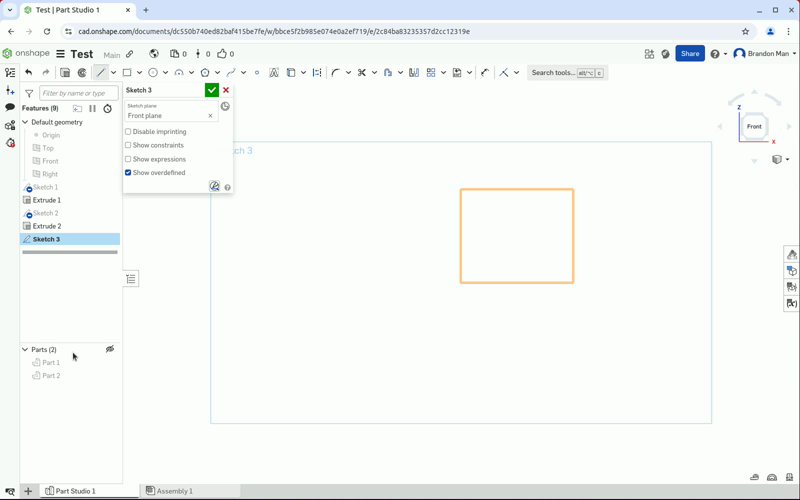
key_down(shift)
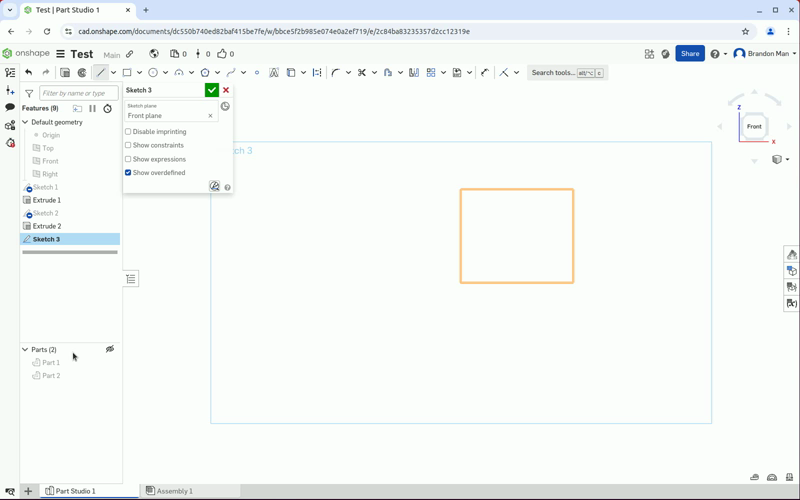
mouse_move(460, 282)
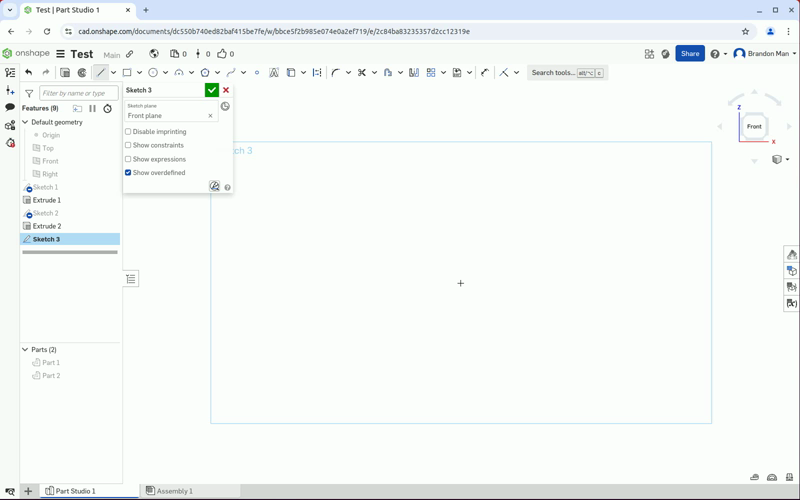
click(460, 282)
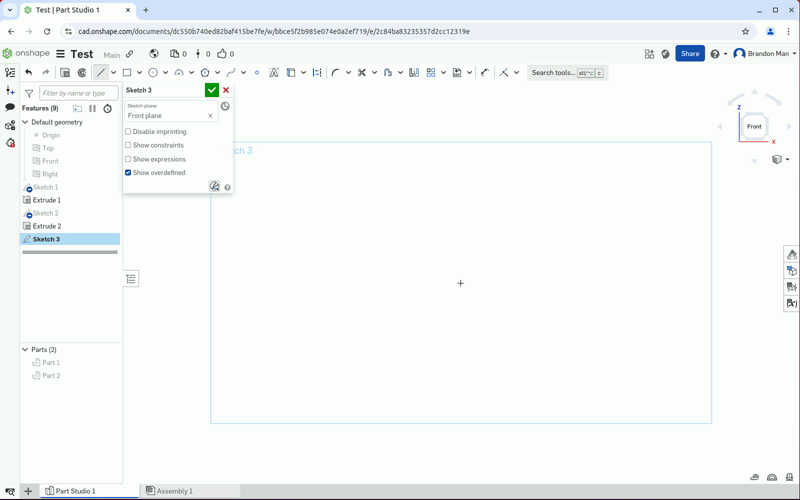
key_up(shift)
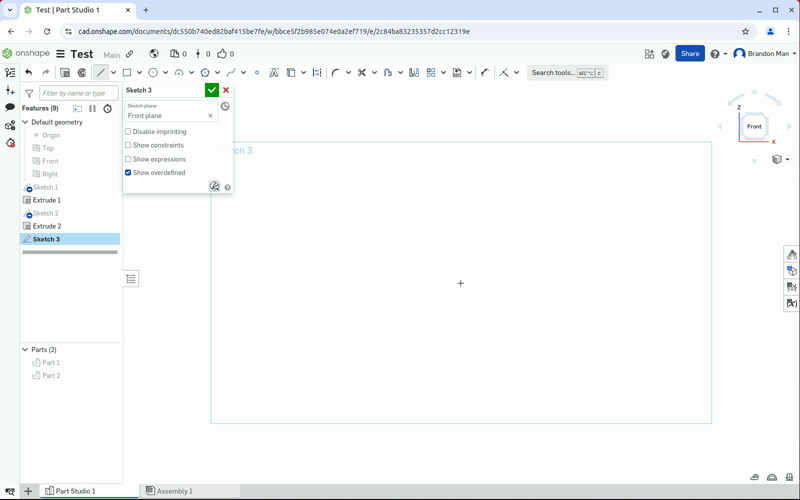
key_down(shift)
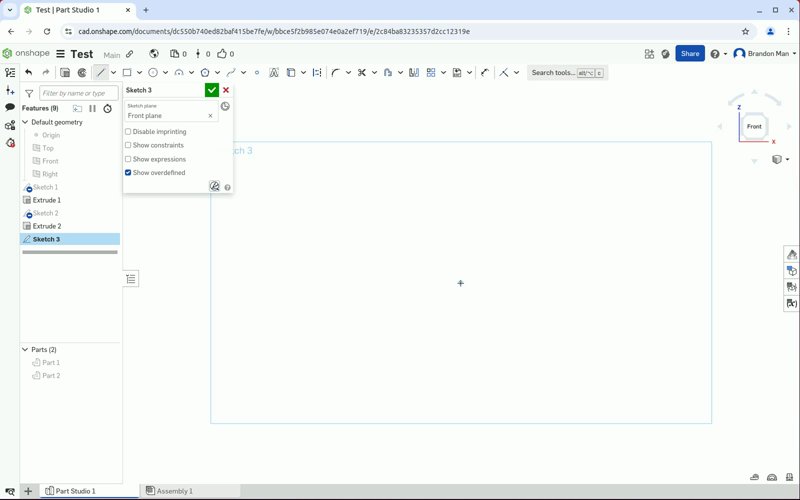
mouse_move(573, 282)
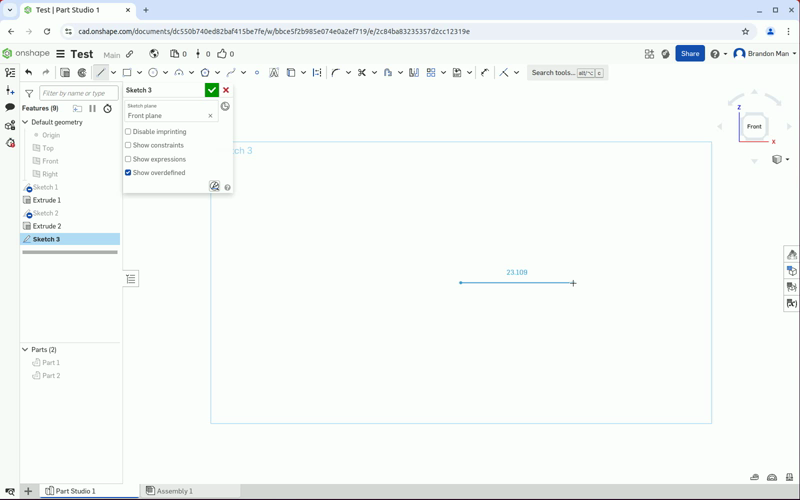
click(573, 282)
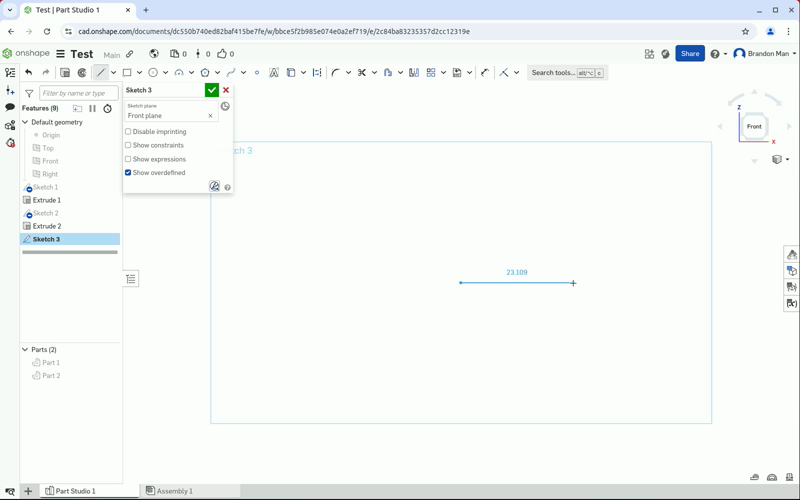
key_up(shift)
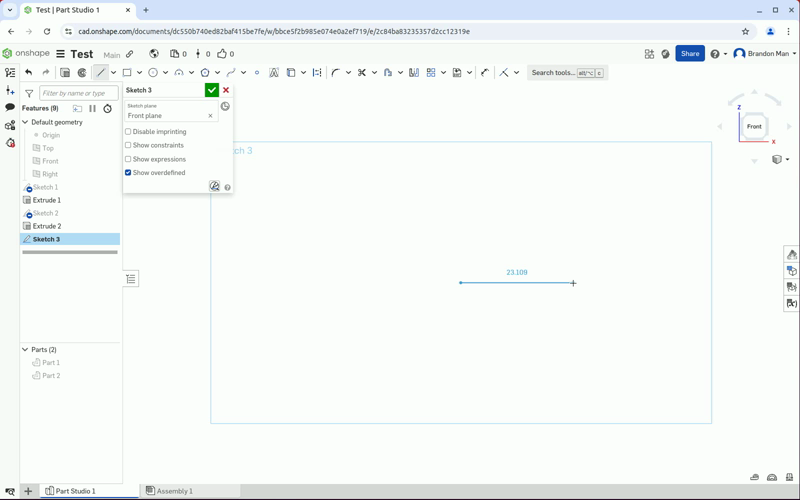
key_down(shift)
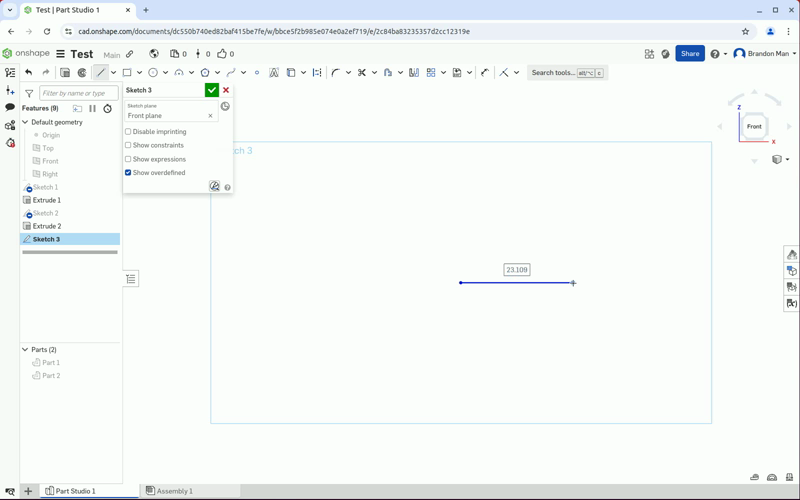
mouse_move(573, 189)
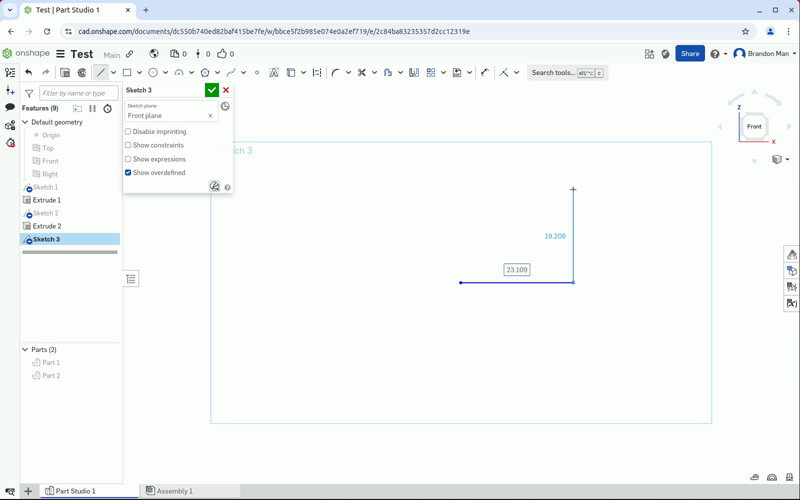
click(573, 189)
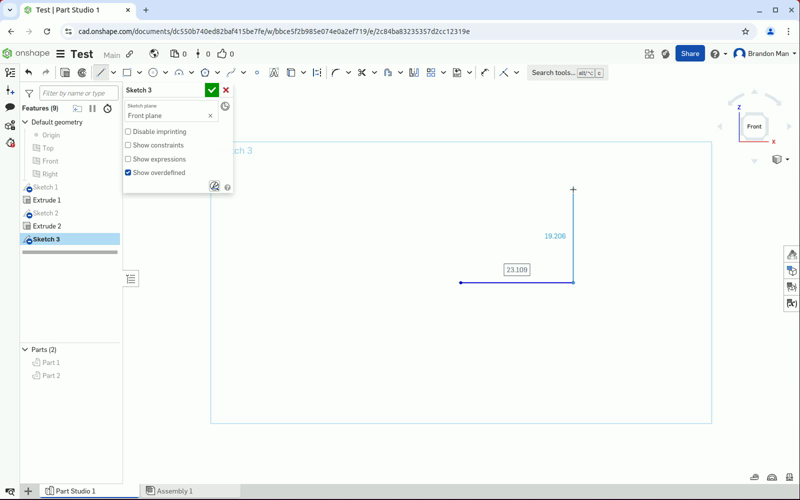
key_up(shift)
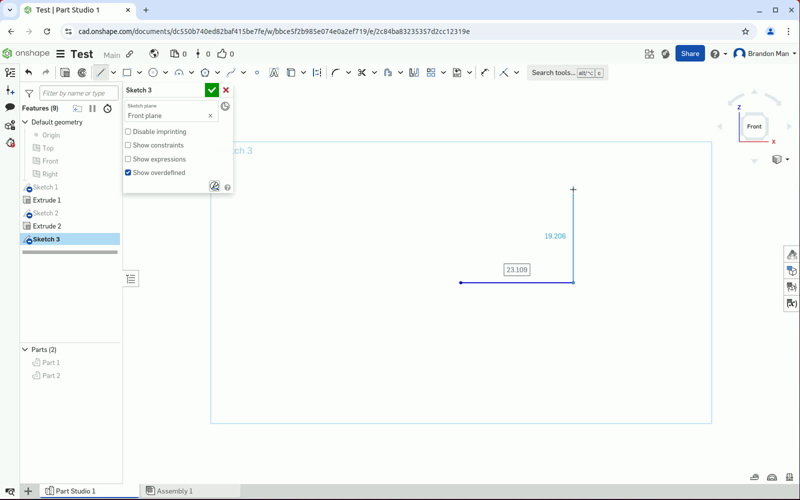
key_down(shift)
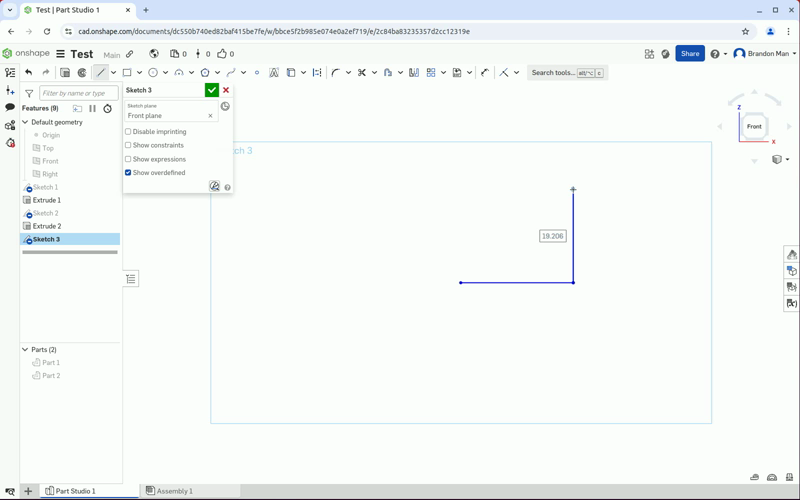
mouse_move(460, 189)
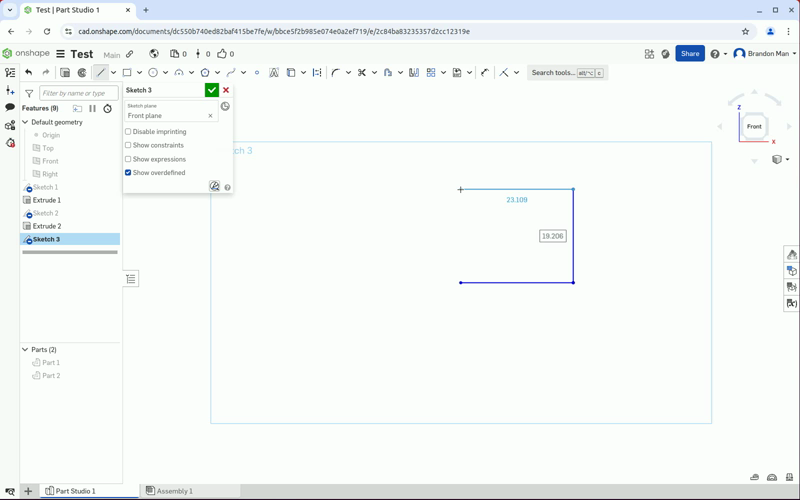
click(460, 189)
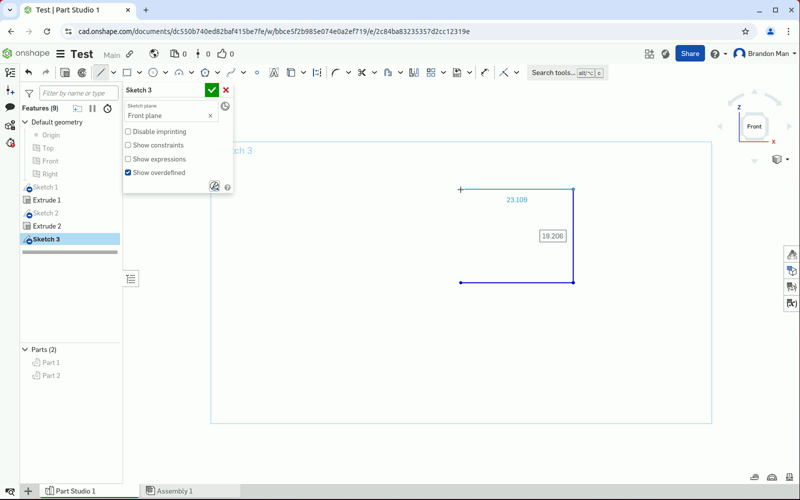
key_up(shift)
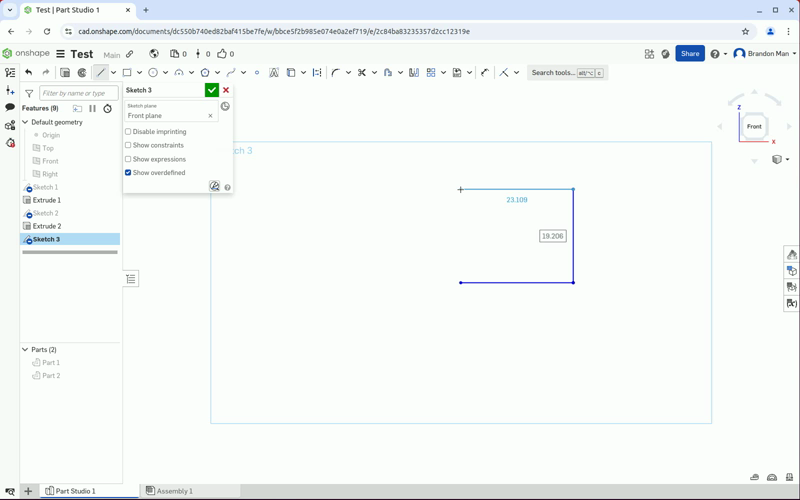
key_down(shift)
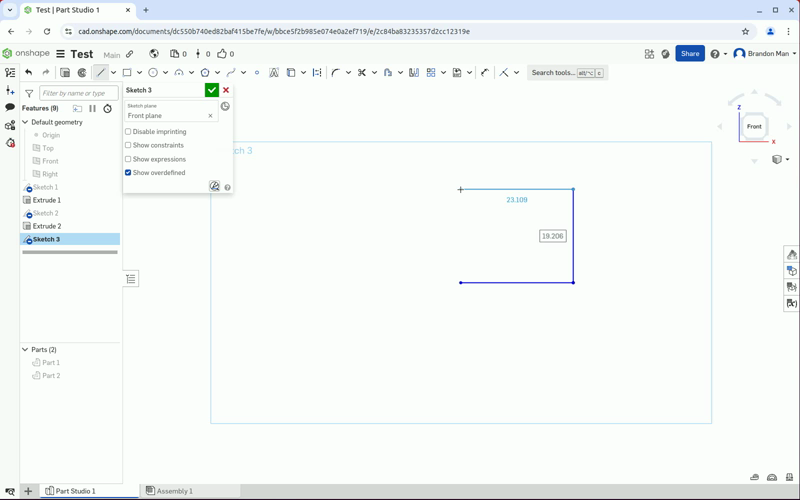
mouse_move(460, 282)
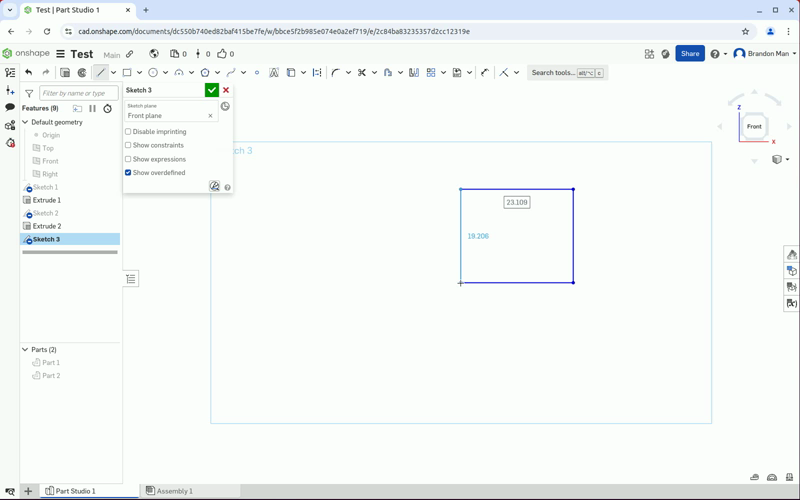
key_up(shift)
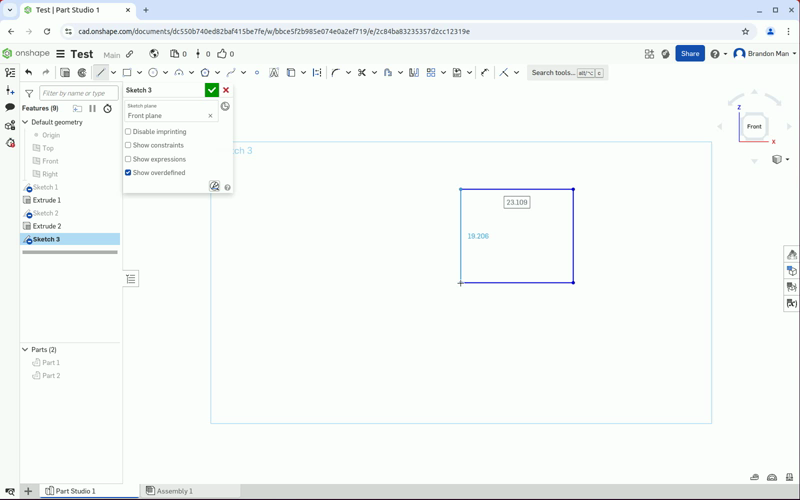
click(460, 282)
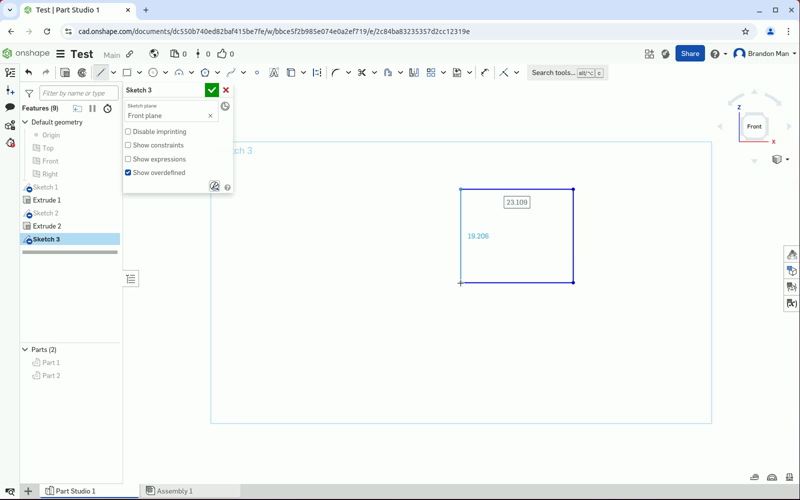
key(esc)
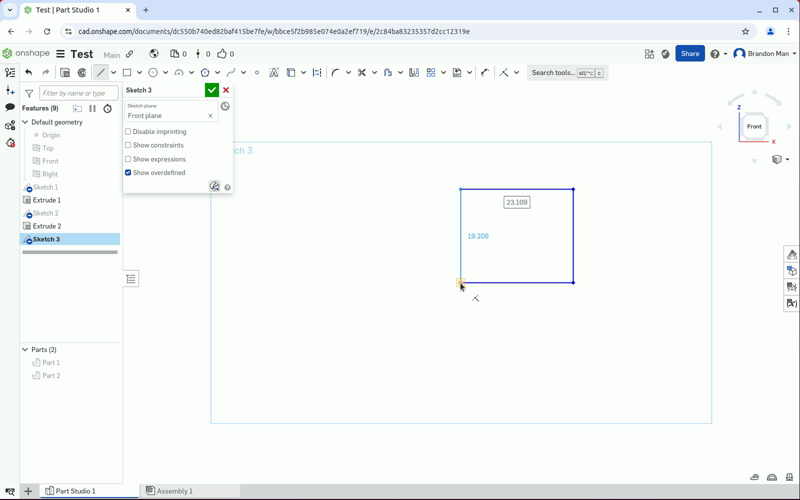
mouse_move(473, 259)
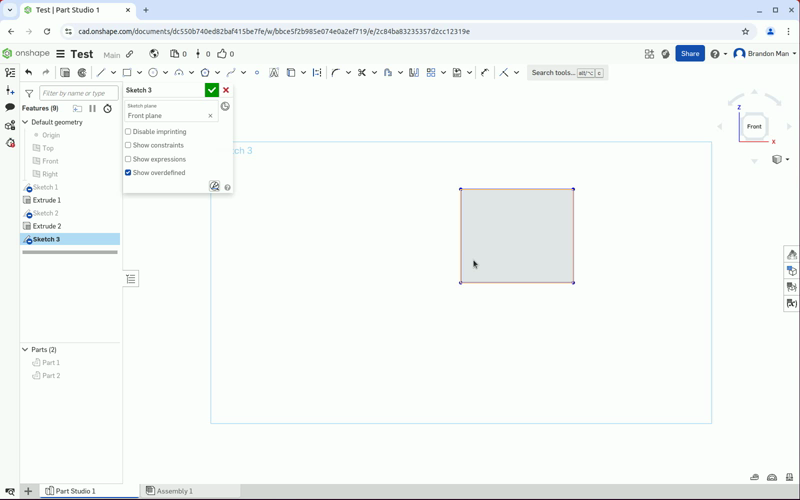
click(473, 259)
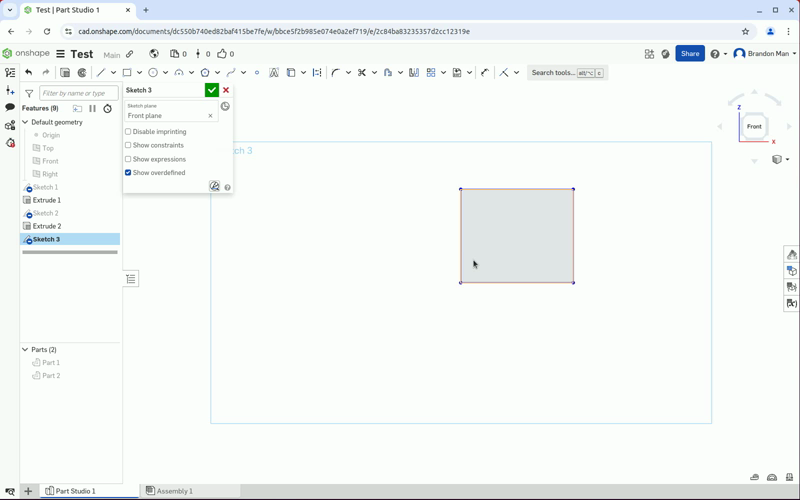
mouse_move(73, 352)
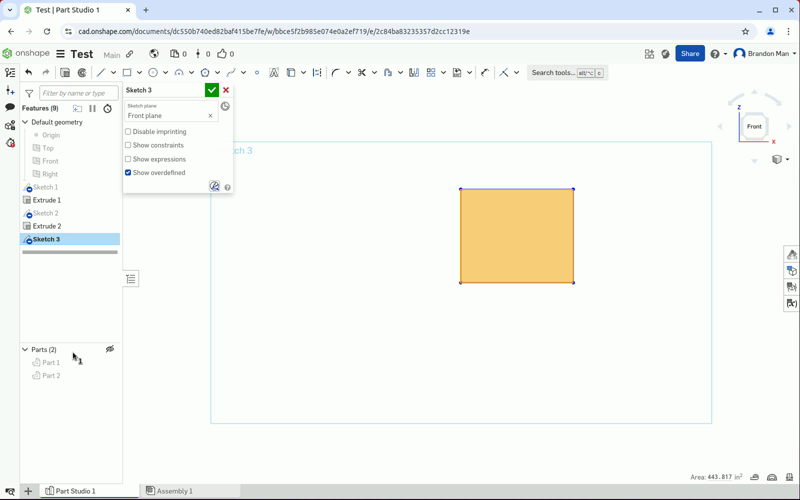
key(shift+y)
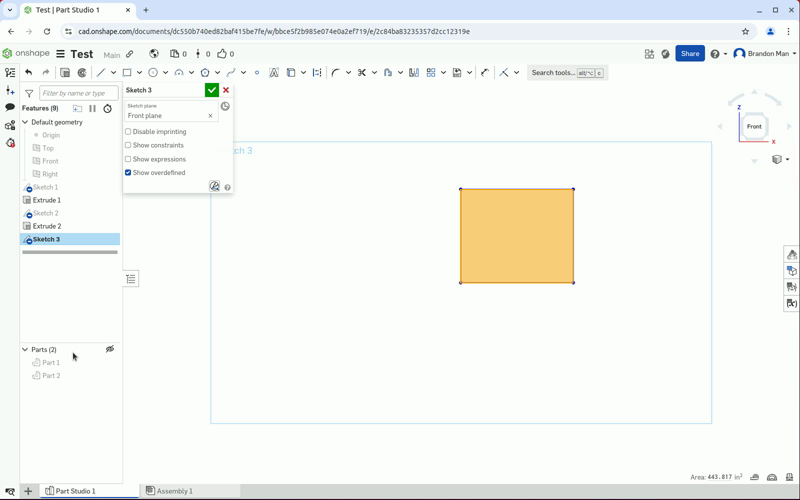
key(shift+e)
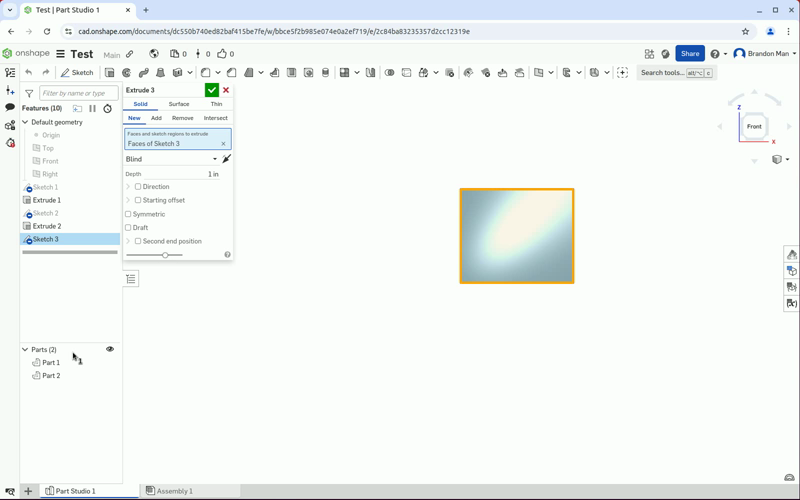
mouse_move(143, 106)
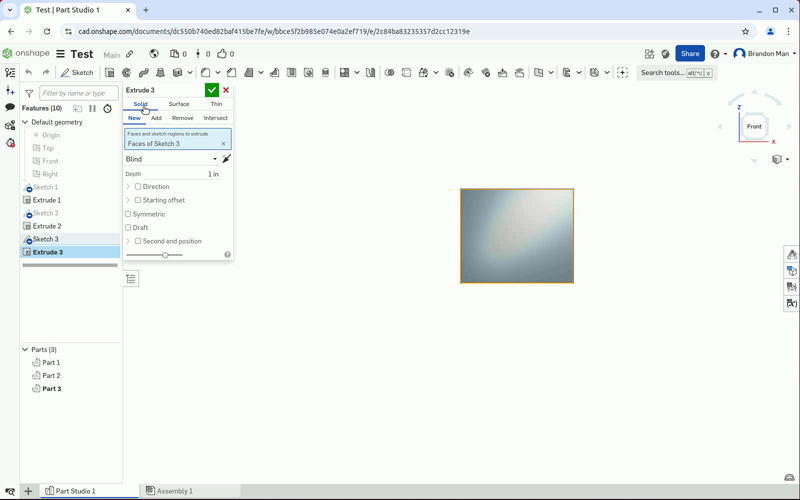
click(143, 106)
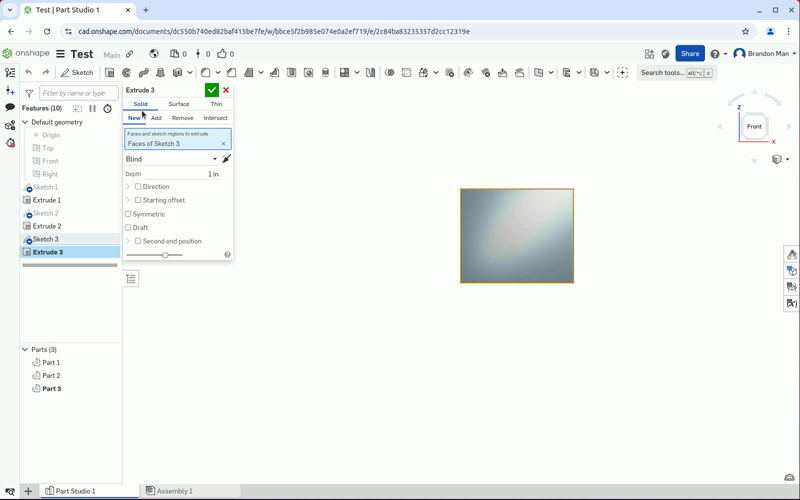
mouse_move(137, 120)
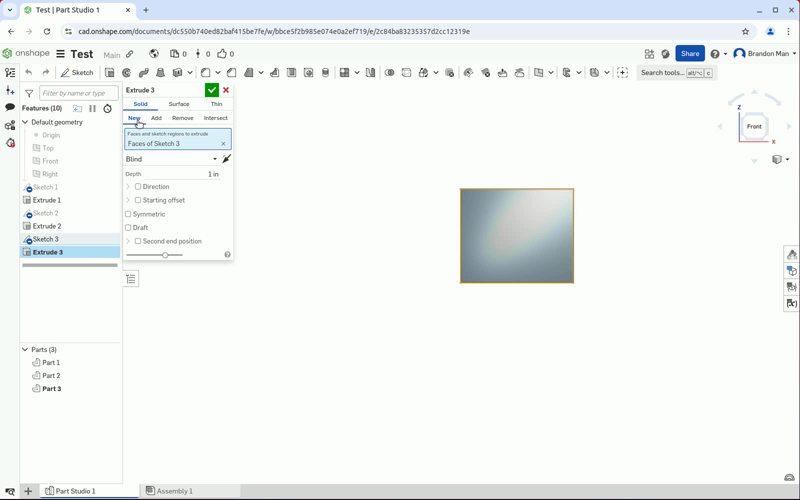
click(137, 120)
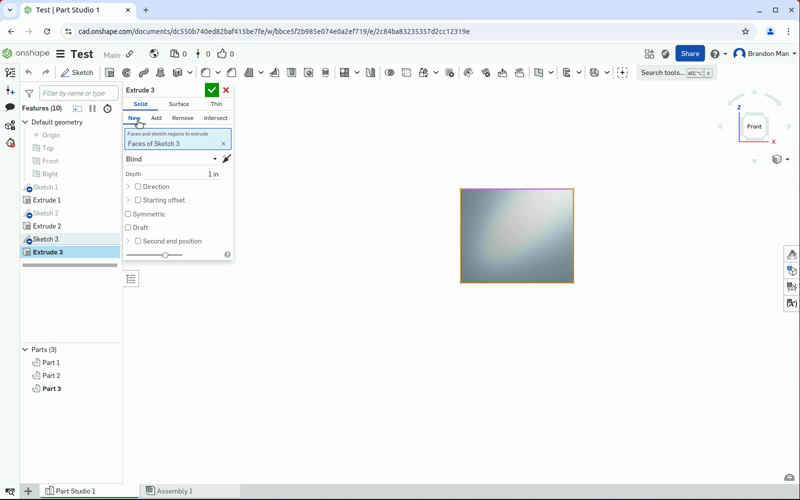
key(tab, 4)
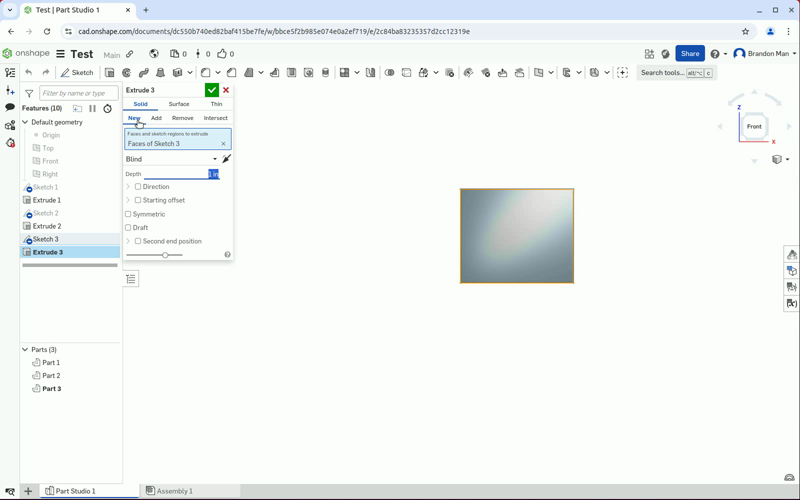
text(15.405)
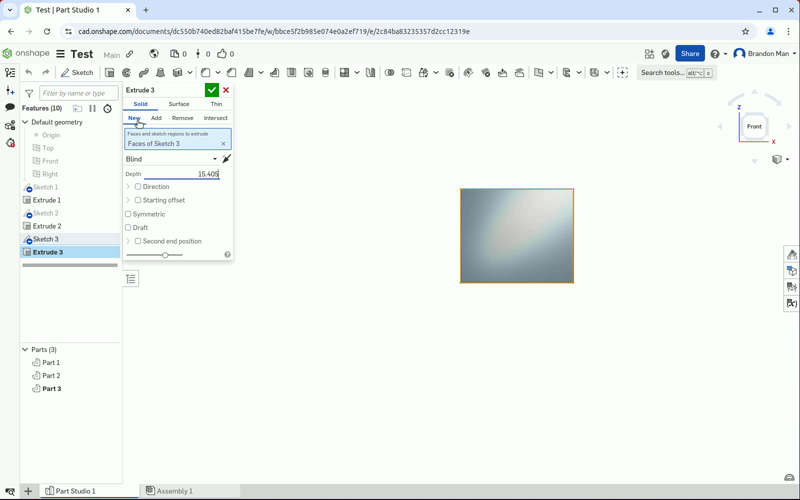
key(enter)
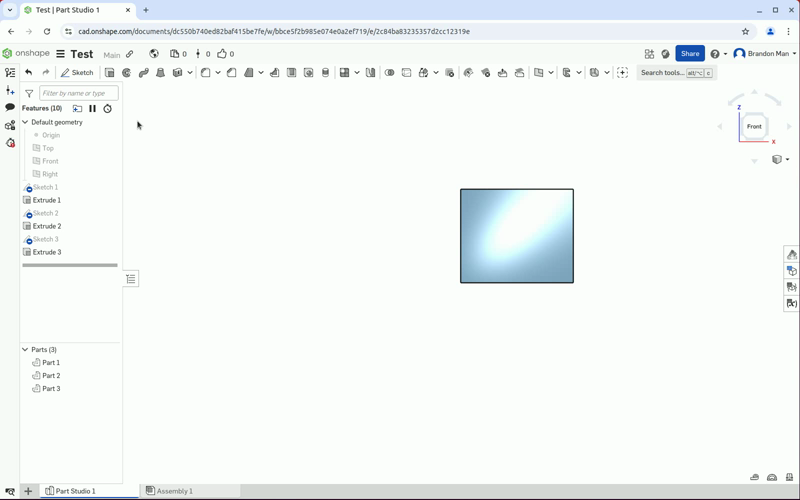
key(shift+h)
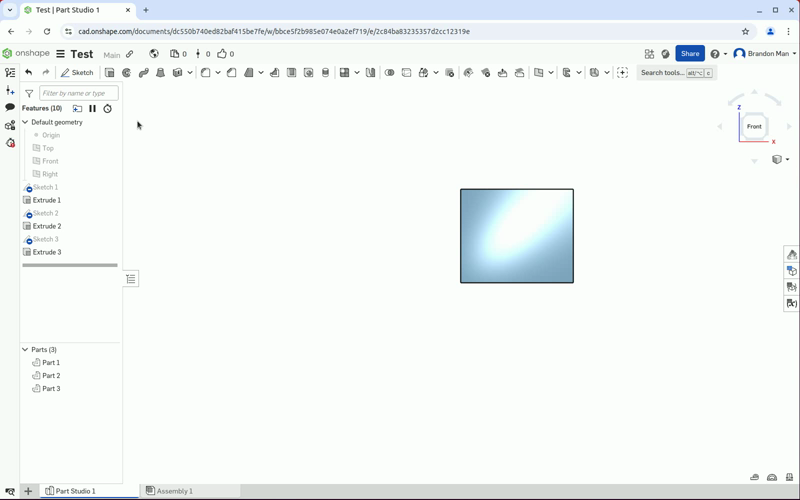
key(shift+h)
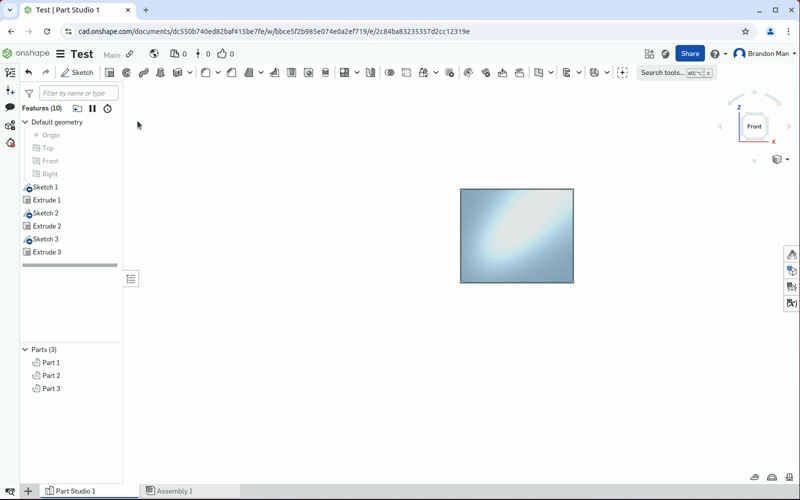
key(shift+7)
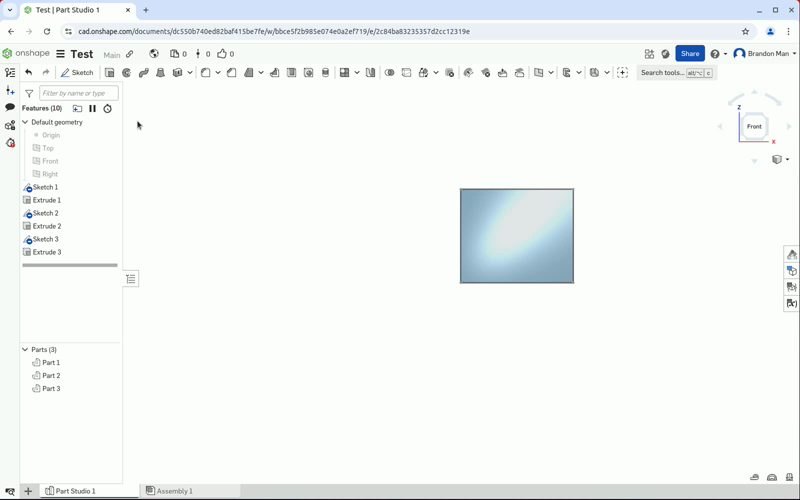
key(left, 2)
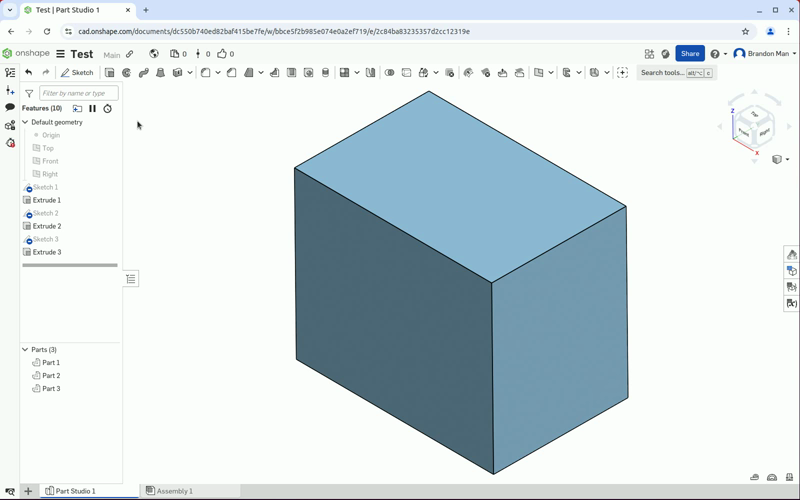
key(down, 2)
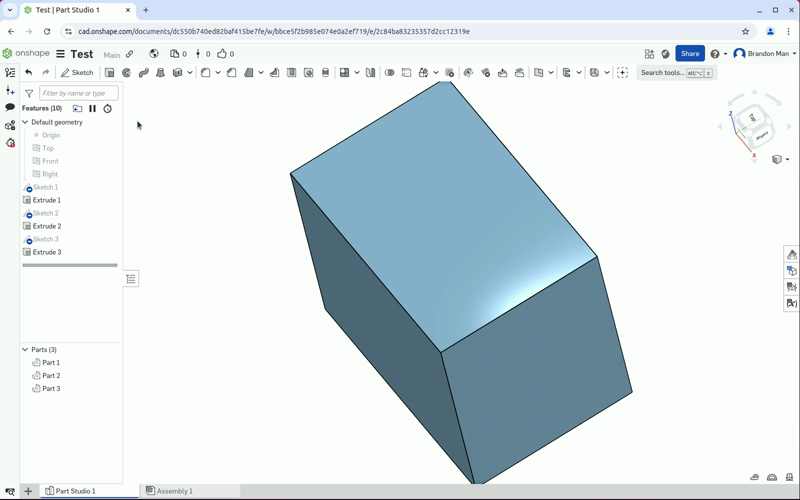
key(up, 2)
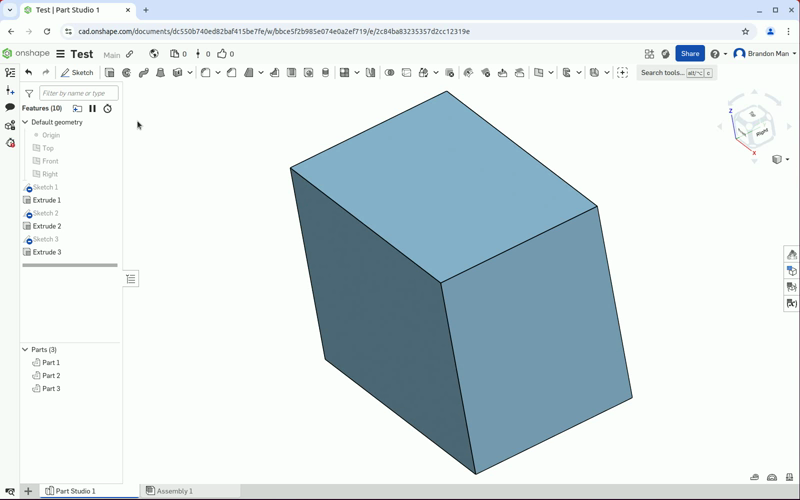
key(right, 2)
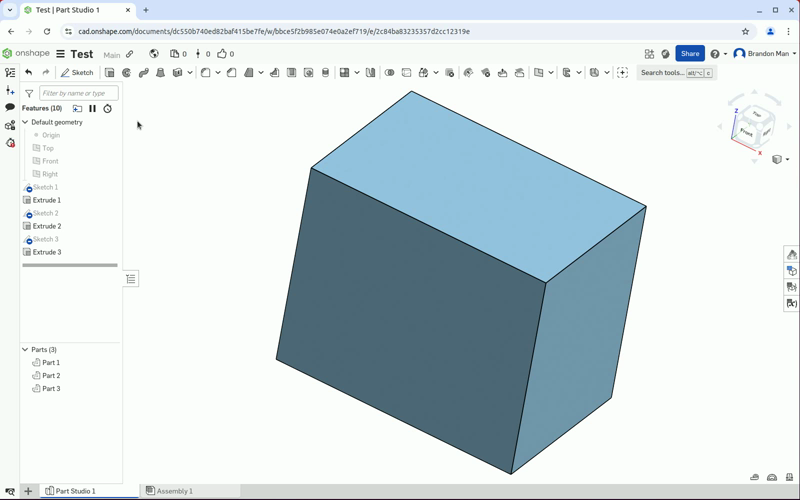
mouse_move(73, 189)
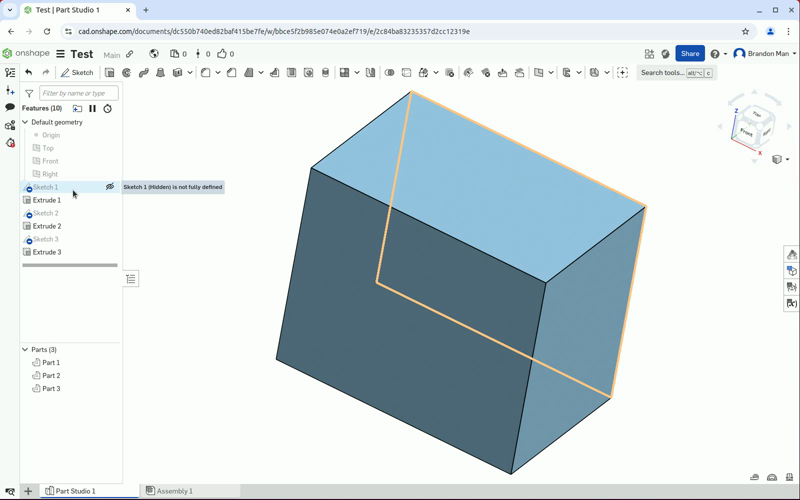
click(73, 189)